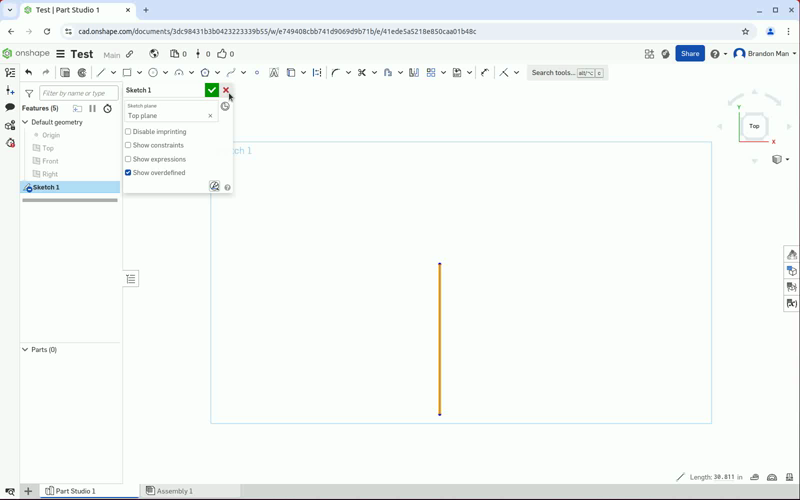
key(shift+h)
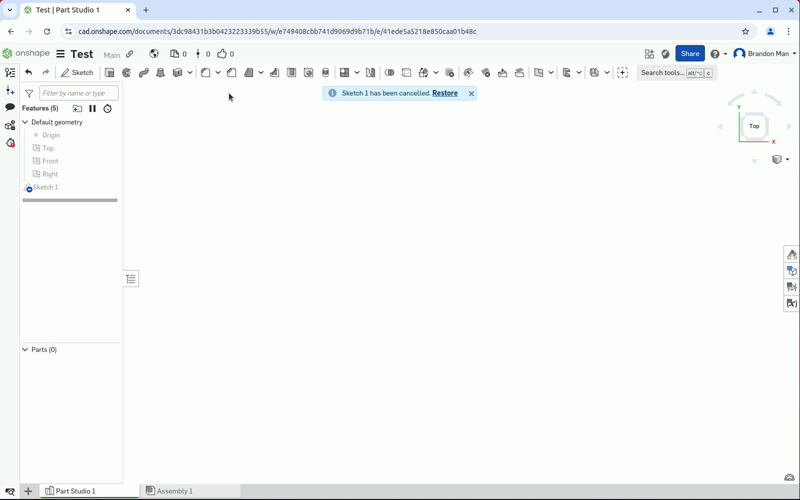
mouse_move(73, 352)
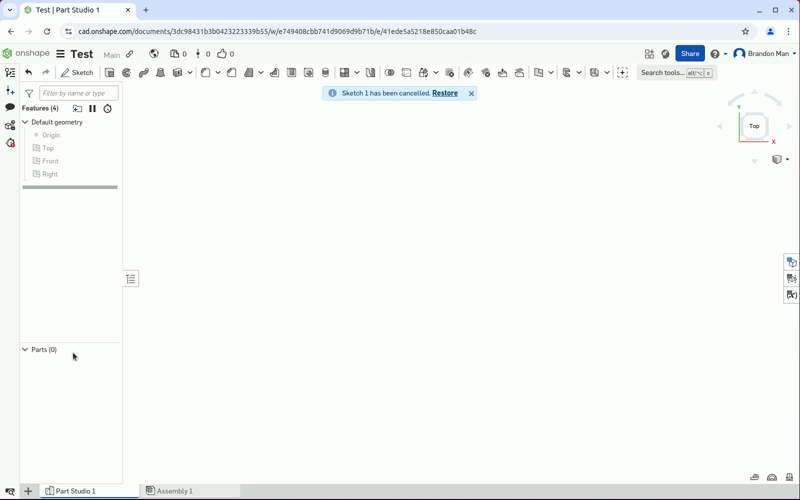
key(y)
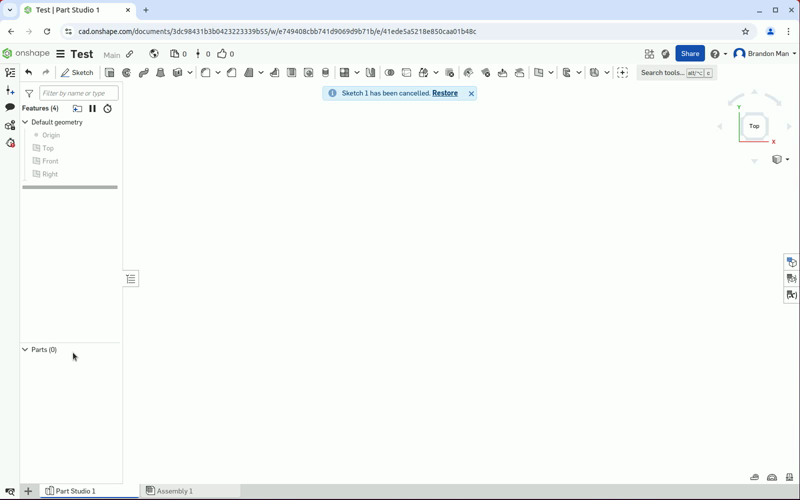
key(shift+p)
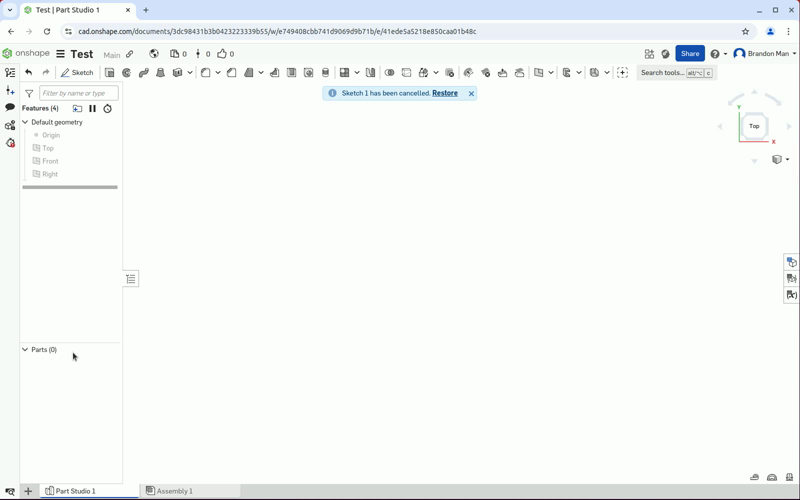
key(space)
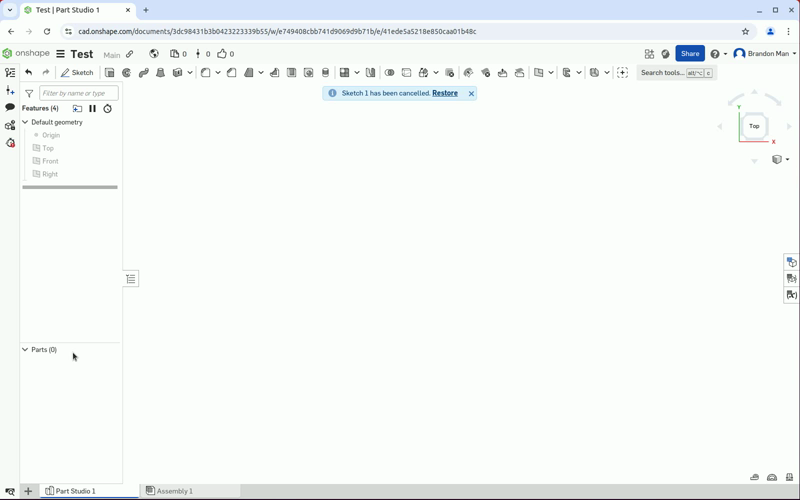
key_down(shift)
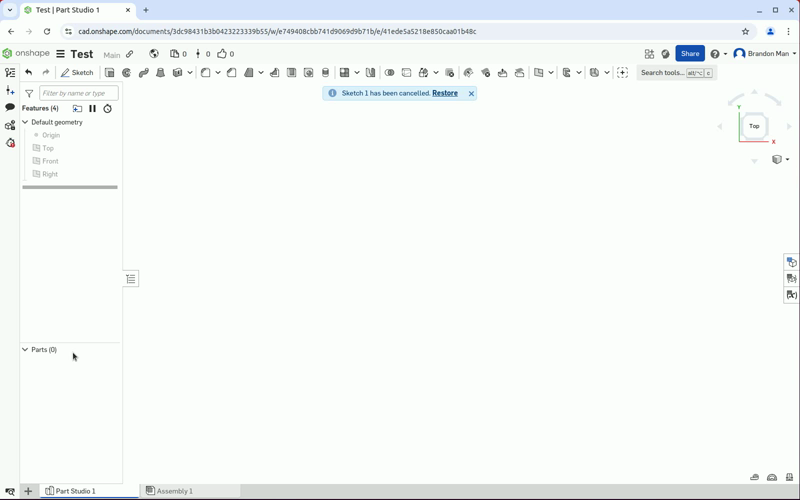
key(up)
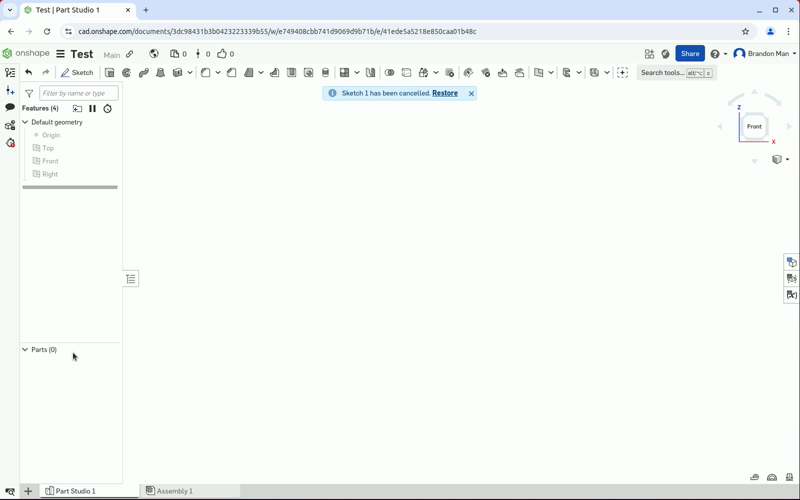
key_up(shift)
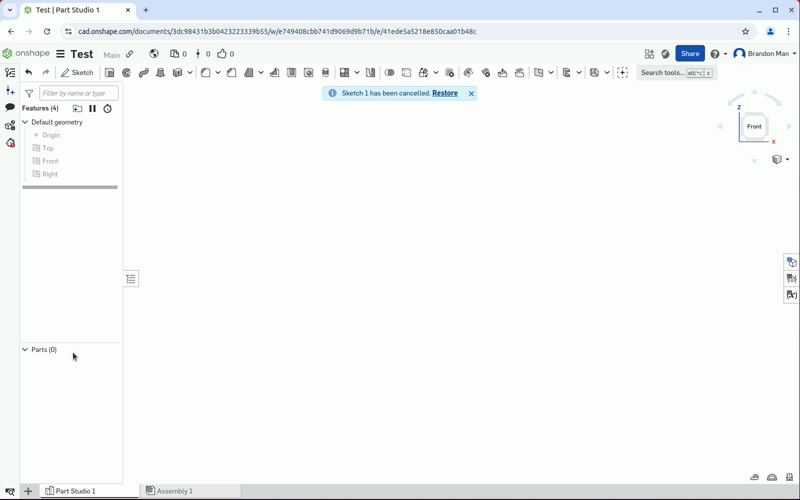
key(space)
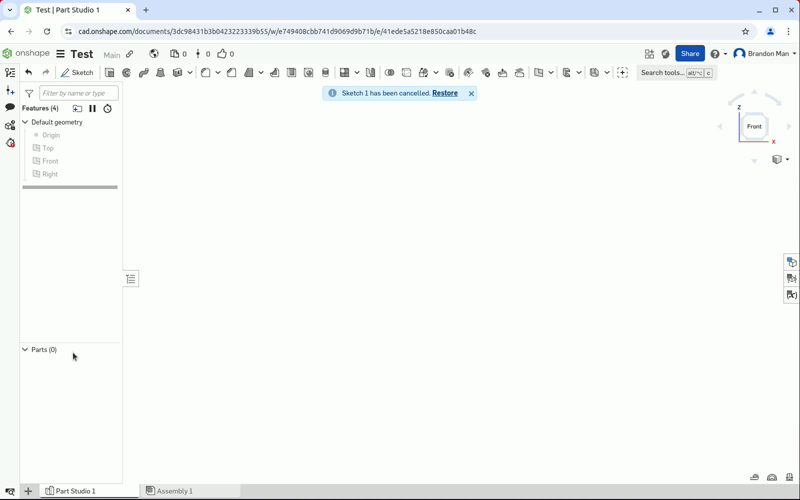
key_down(shift)
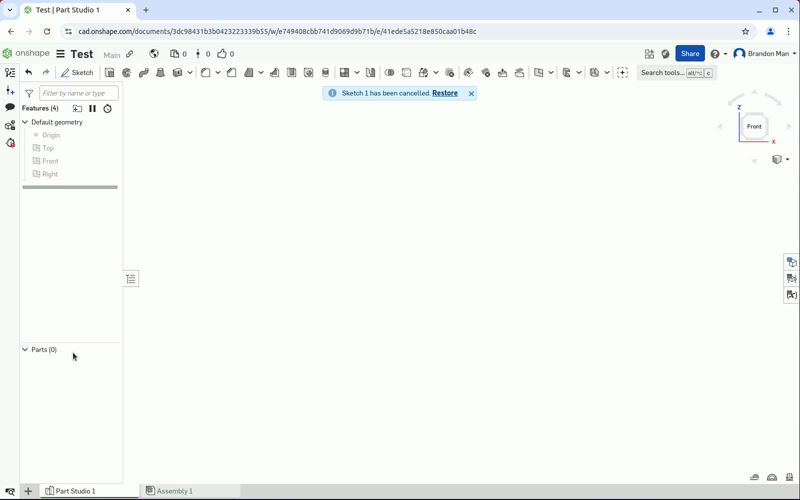
key(left)
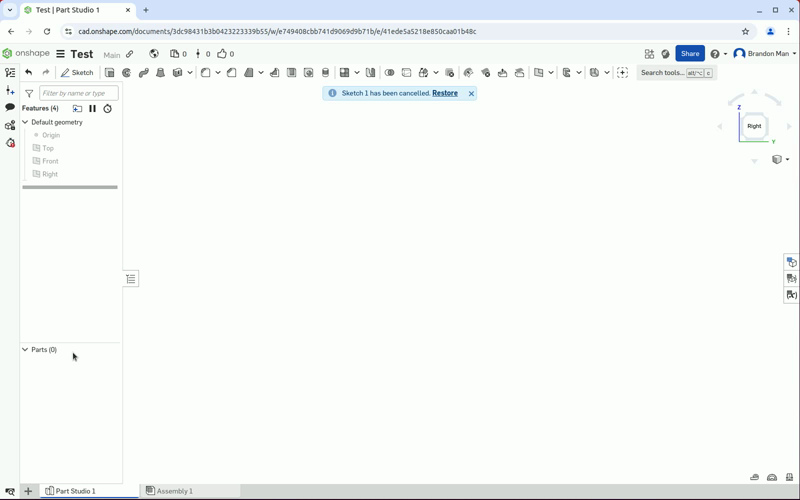
key_up(shift)
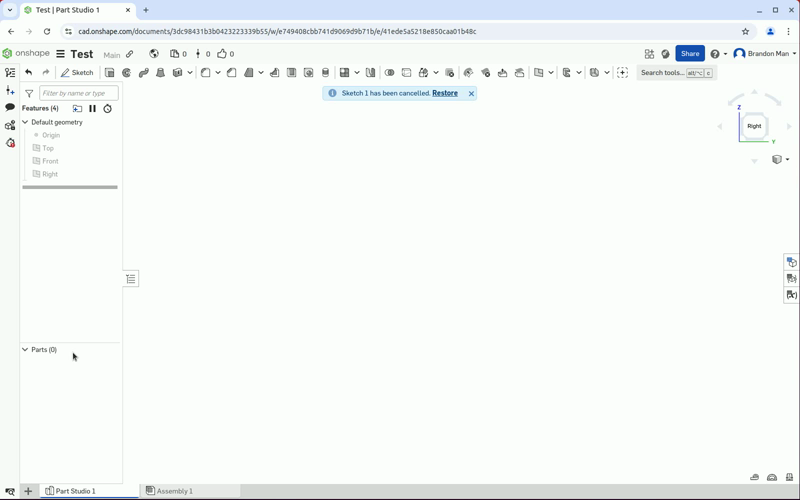
mouse_move(73, 352)
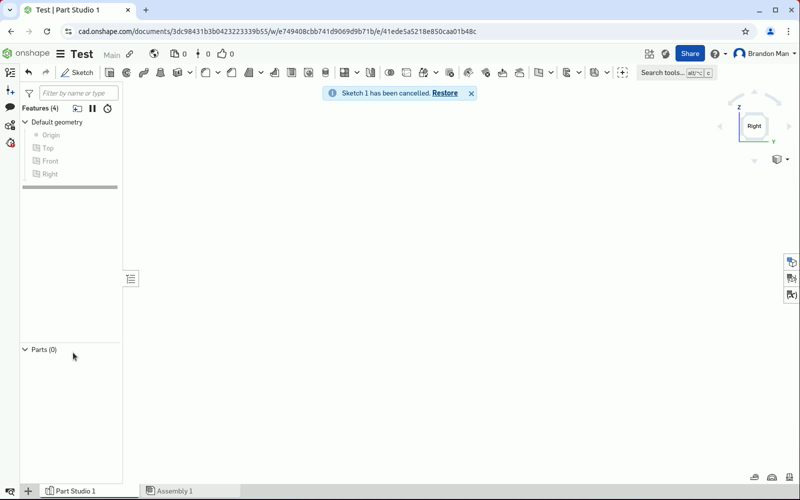
key(shift+y)
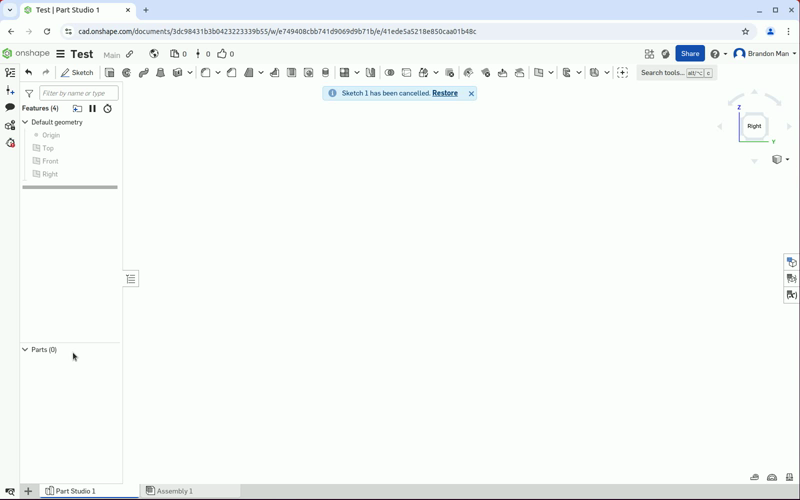
key(shift+s)
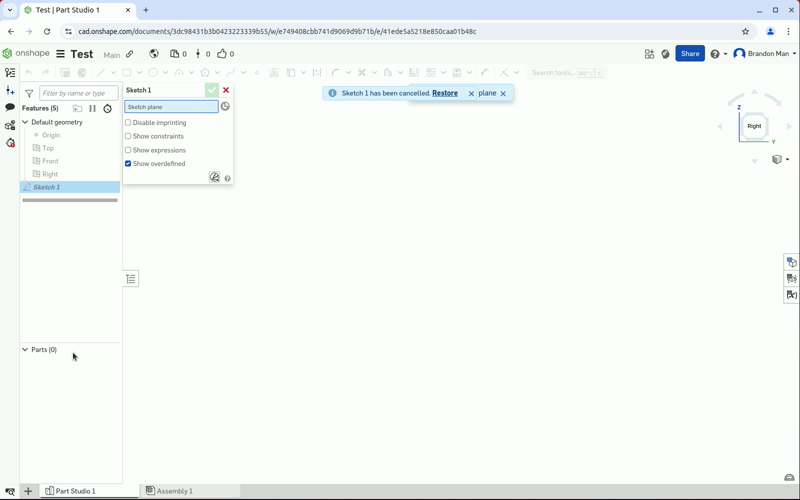
mouse_move(73, 176)
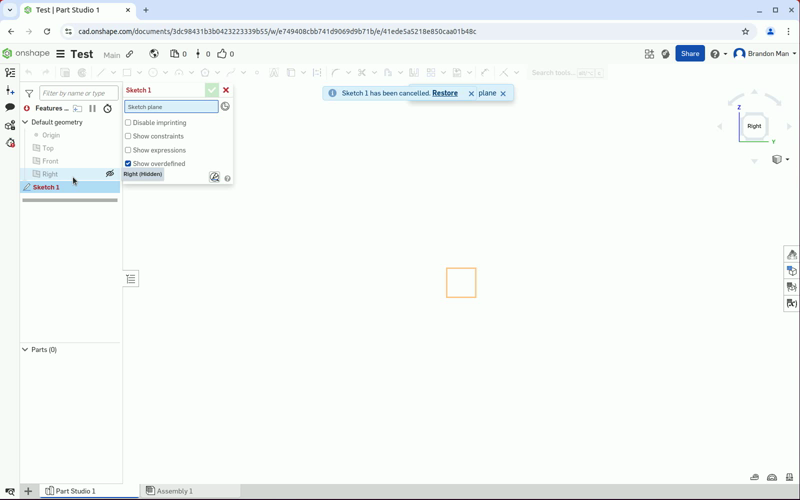
click(73, 176)
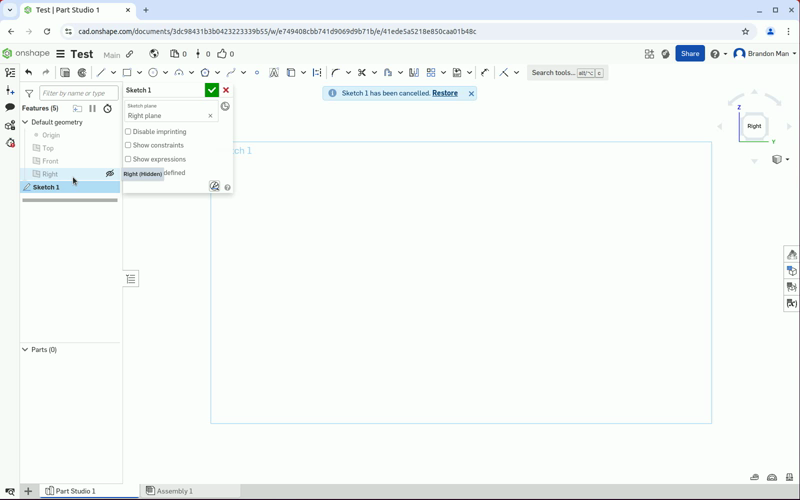
mouse_move(73, 352)
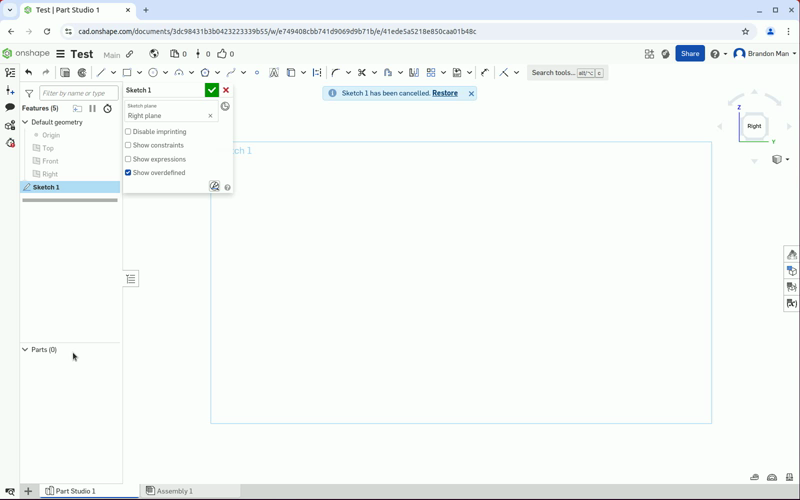
key(y)
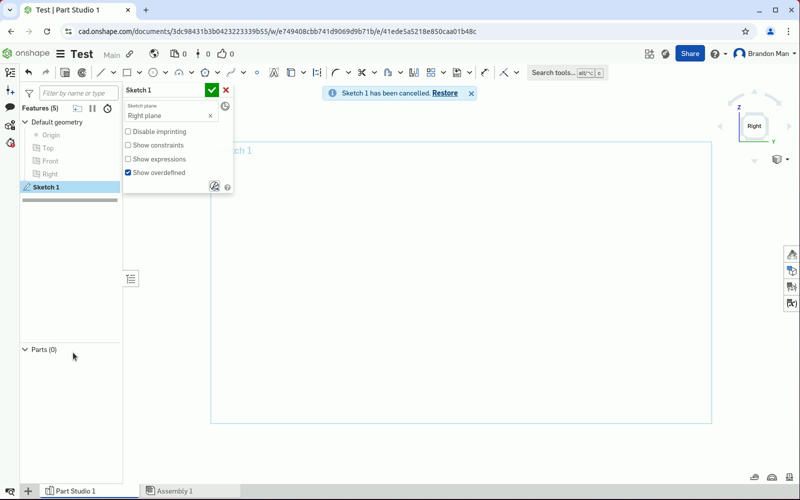
key(c)
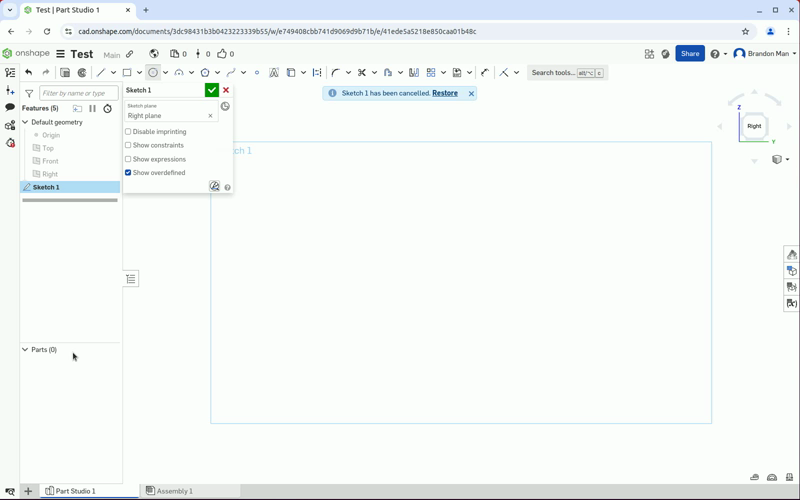
key_down(shift)
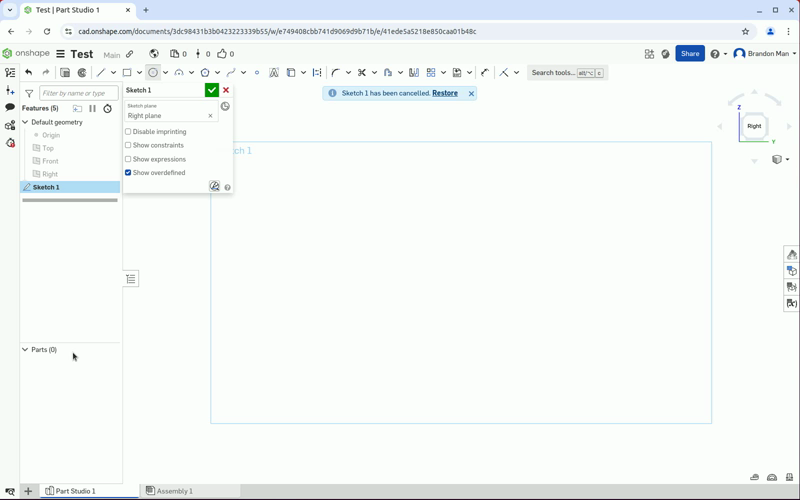
mouse_move(461, 282)
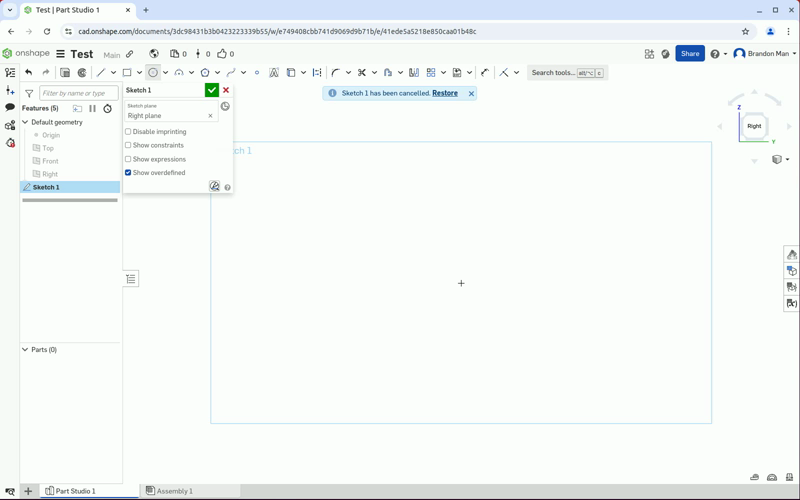
click(461, 282)
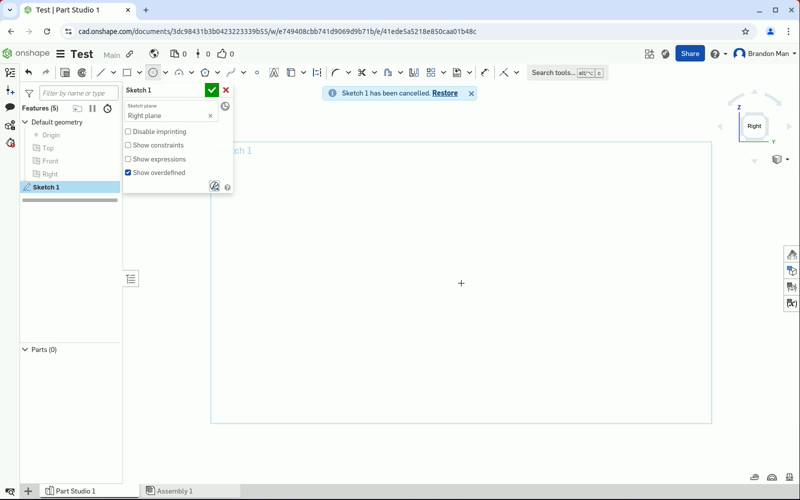
key_up(shift)
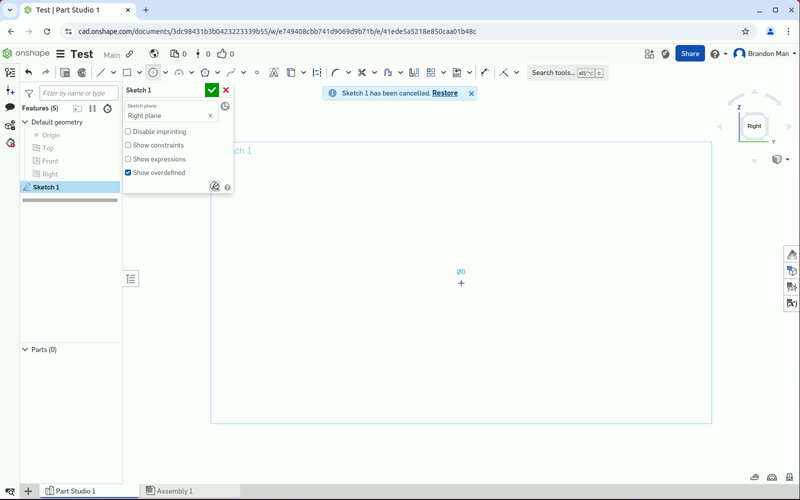
mouse_move(495, 282)
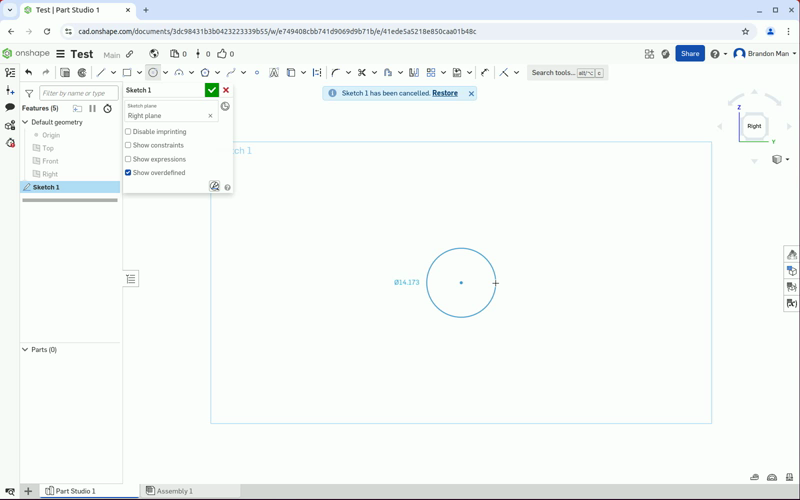
click(495, 282)
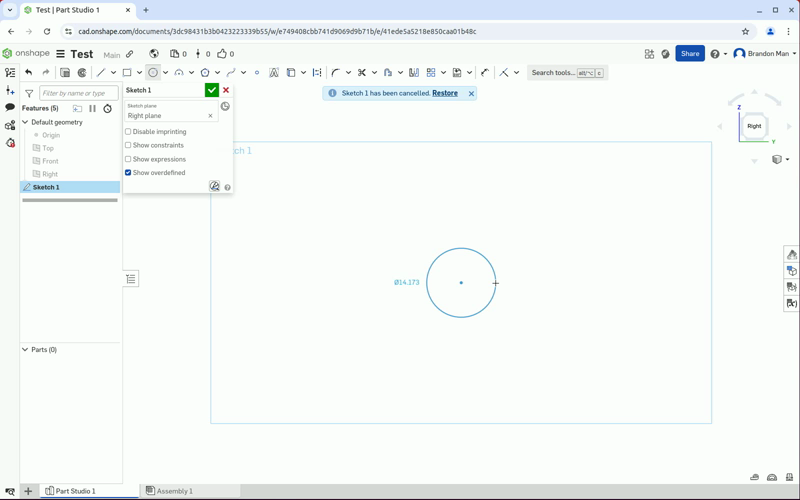
key(esc)
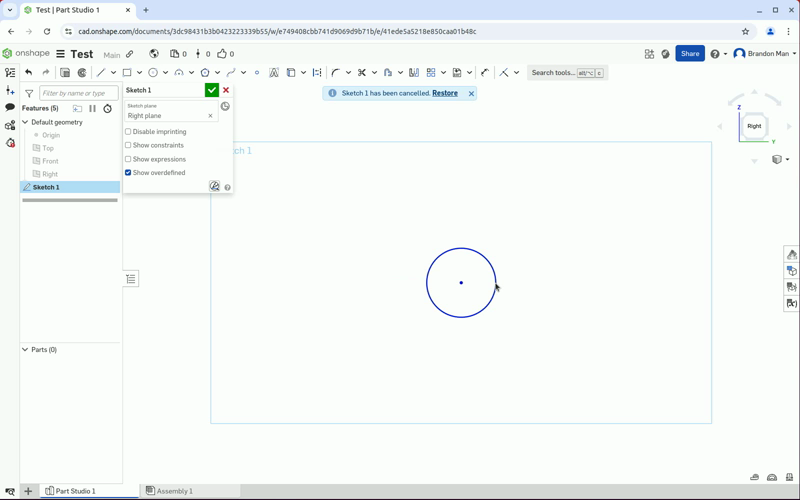
mouse_move(446, 299)
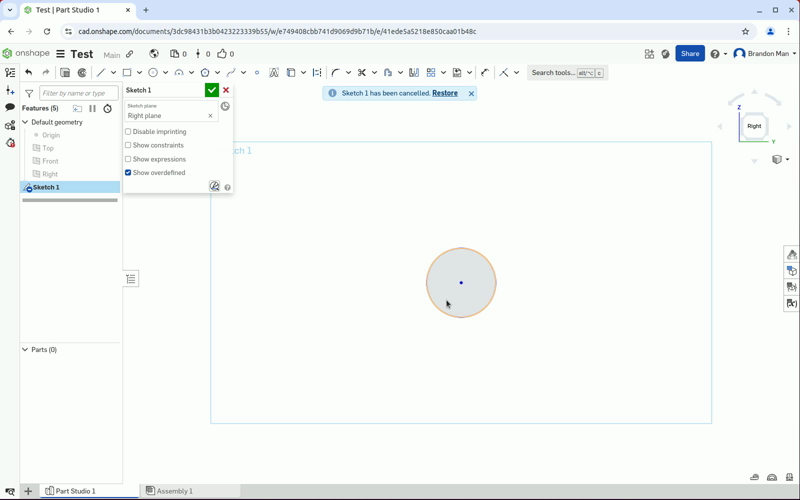
click(446, 299)
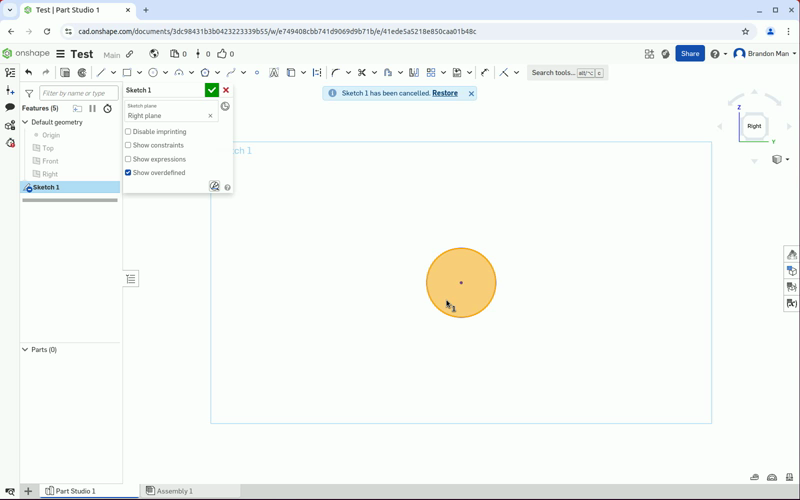
mouse_move(73, 352)
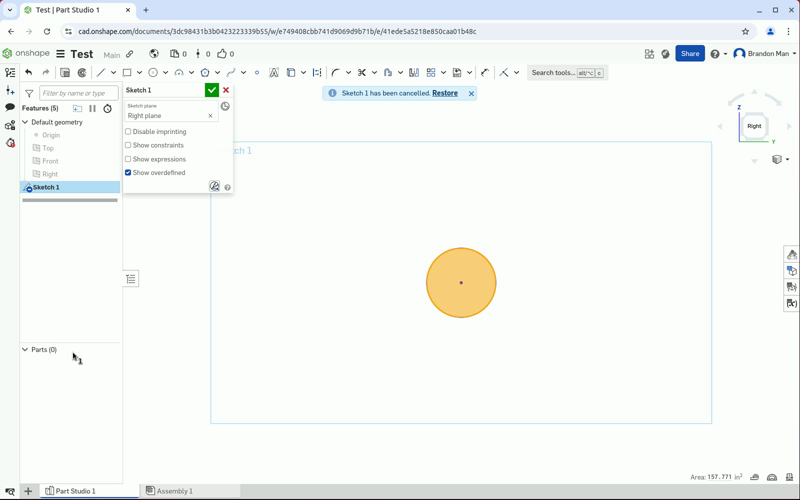
key(shift+y)
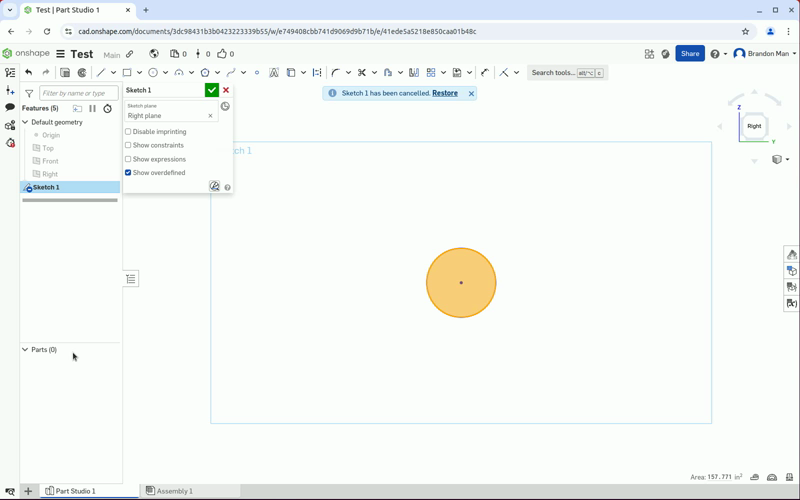
key(shift+e)
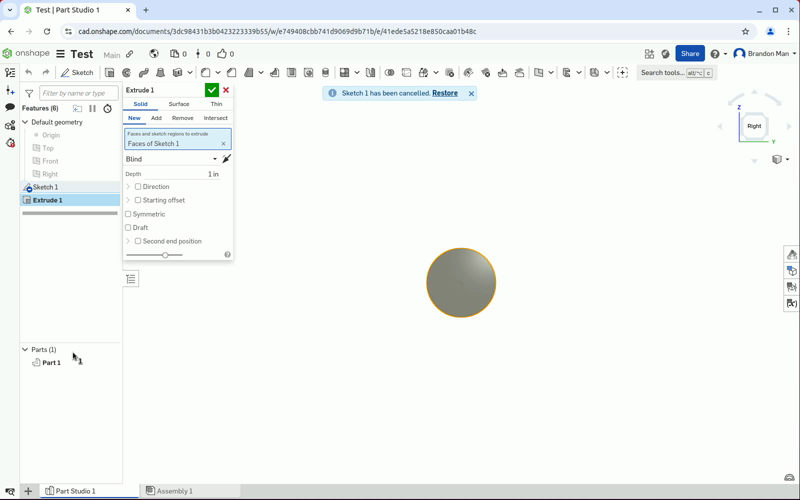
mouse_move(143, 106)
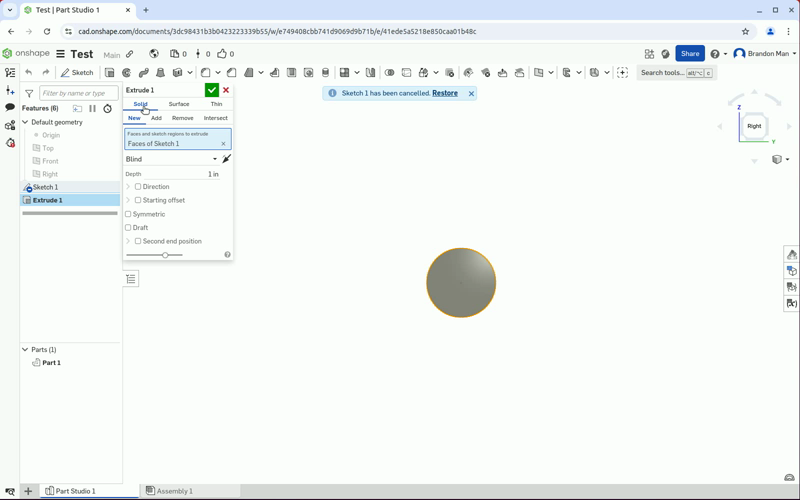
click(143, 106)
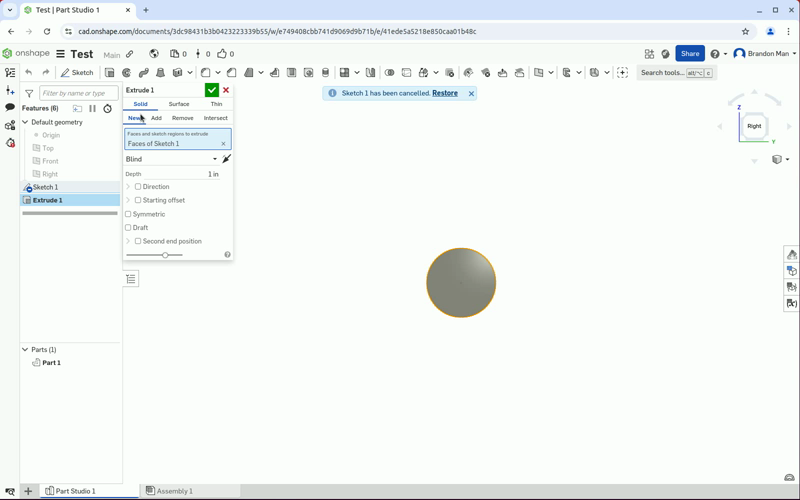
mouse_move(137, 120)
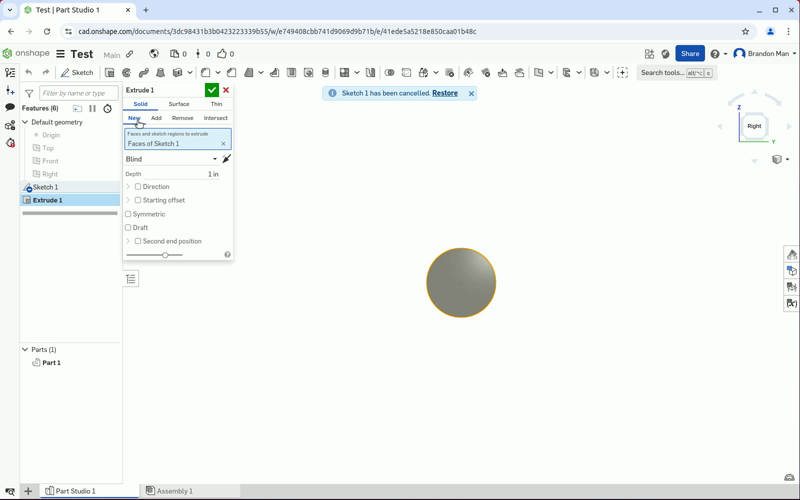
click(137, 120)
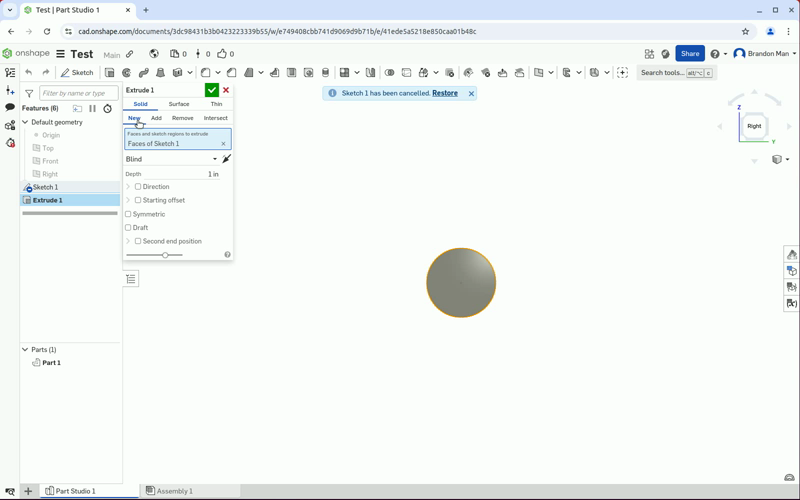
key(tab, 4)
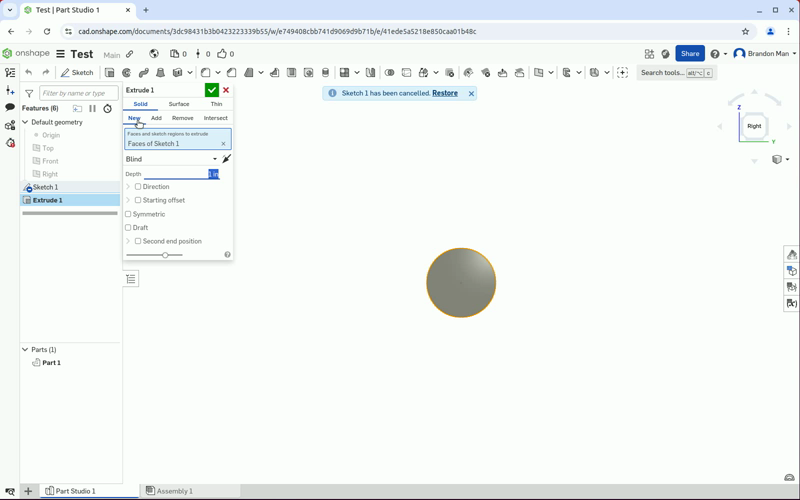
text(23.108)
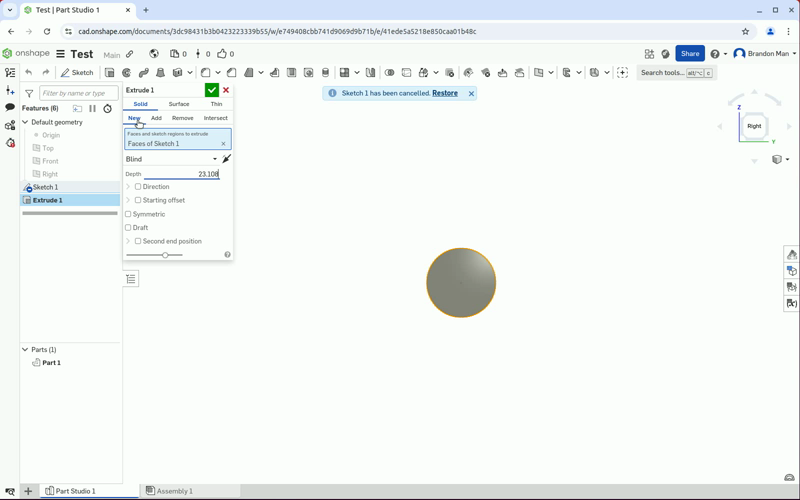
key(enter)
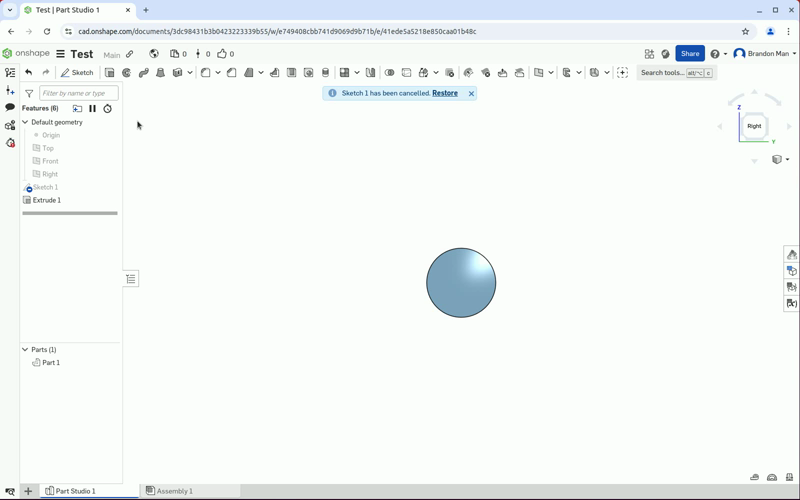
key(shift+h)
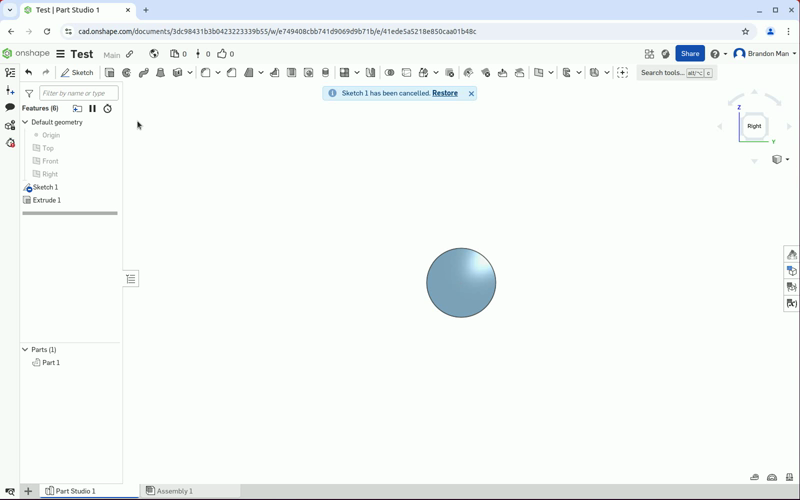
key(shift+h)
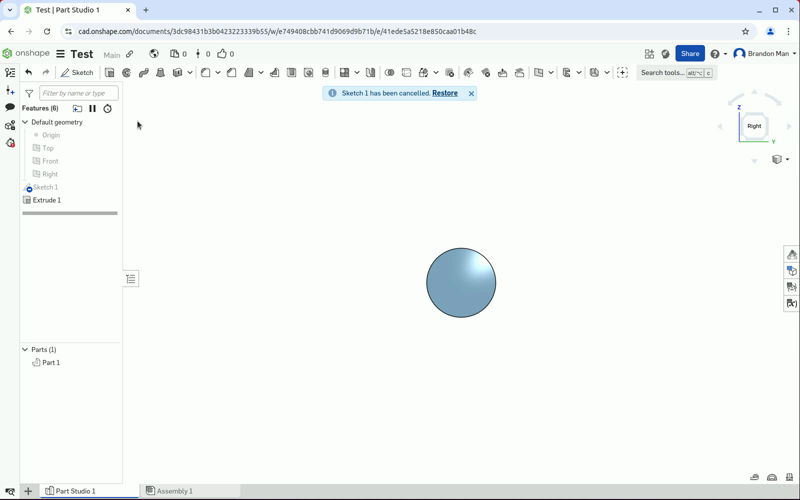
mouse_move(73, 189)
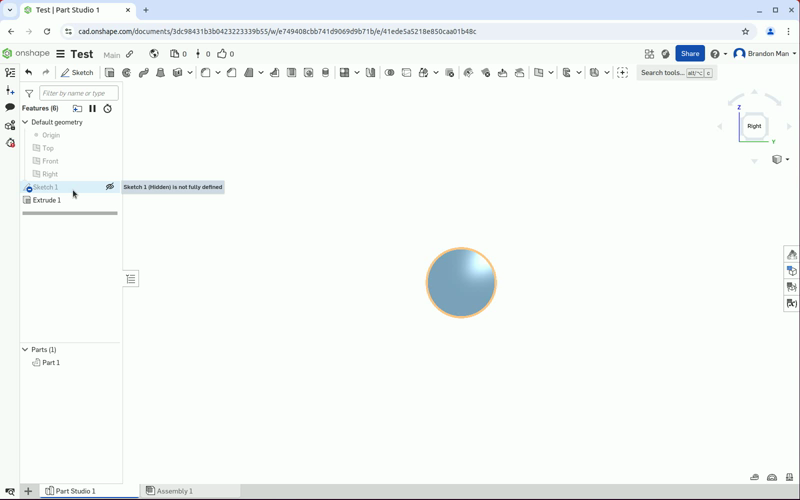
click(73, 189)
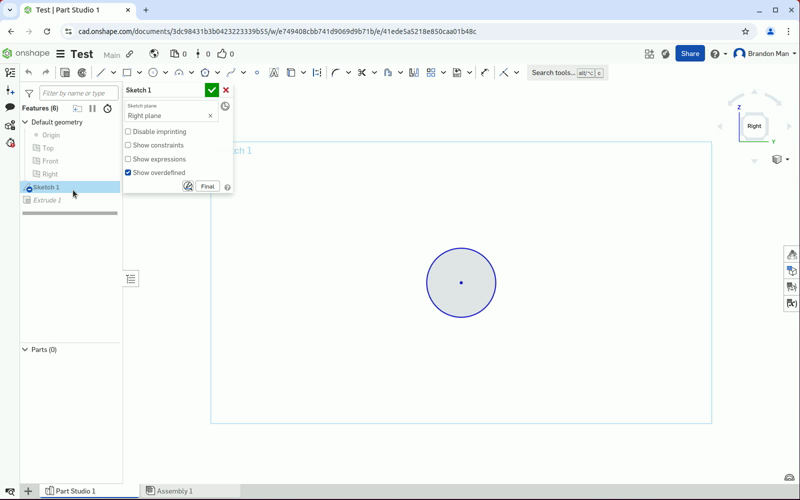
mouse_move(229, 92)
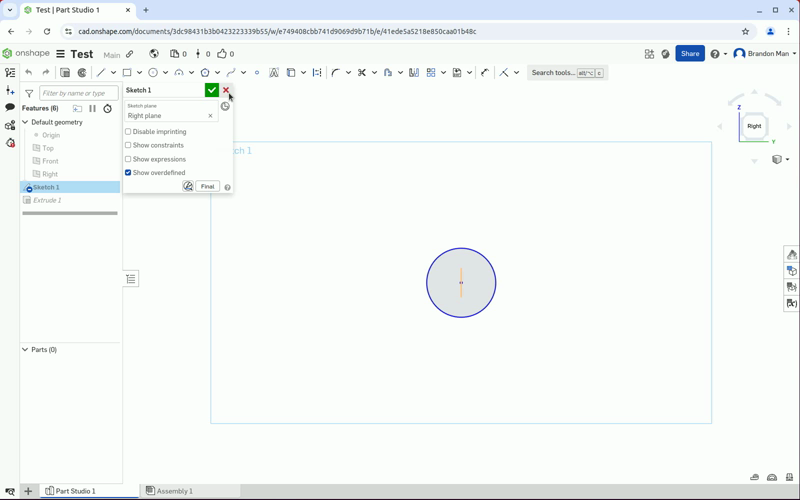
click(229, 92)
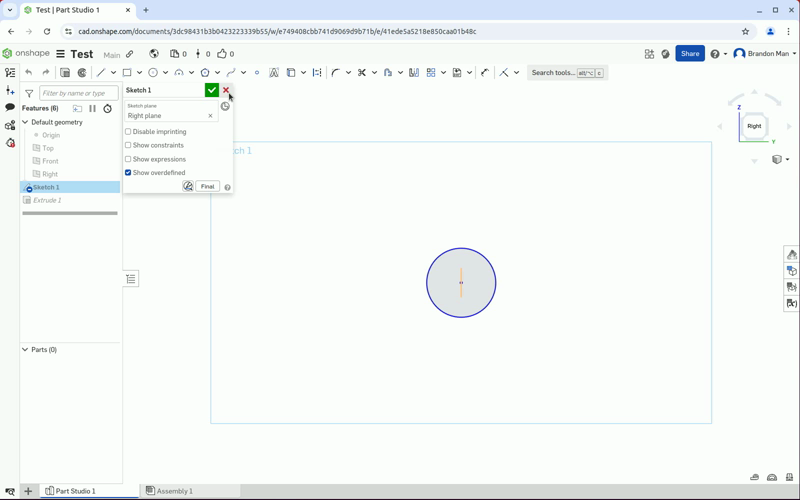
key(shift+s)
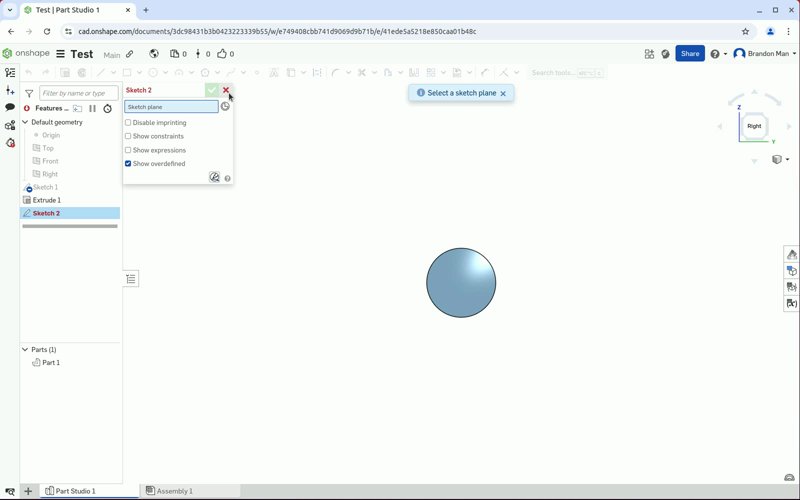
mouse_move(73, 176)
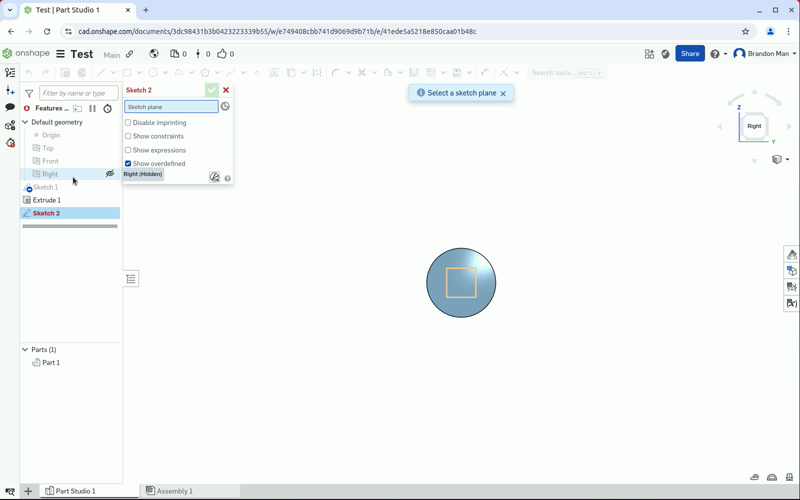
click(73, 176)
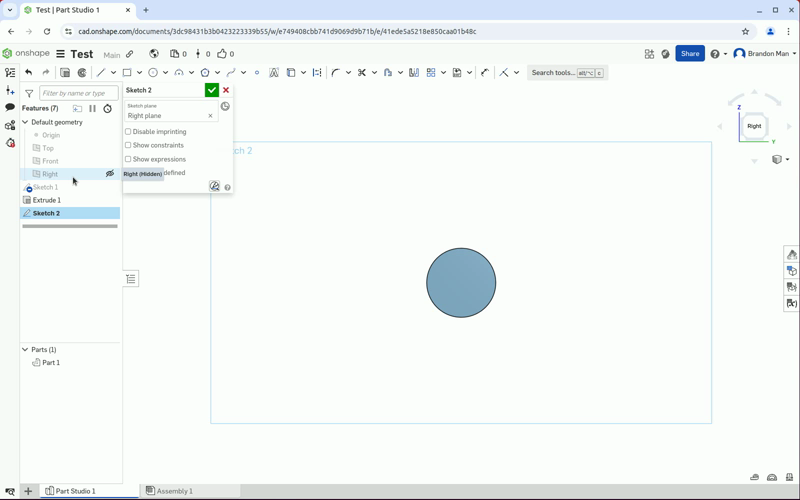
mouse_move(73, 352)
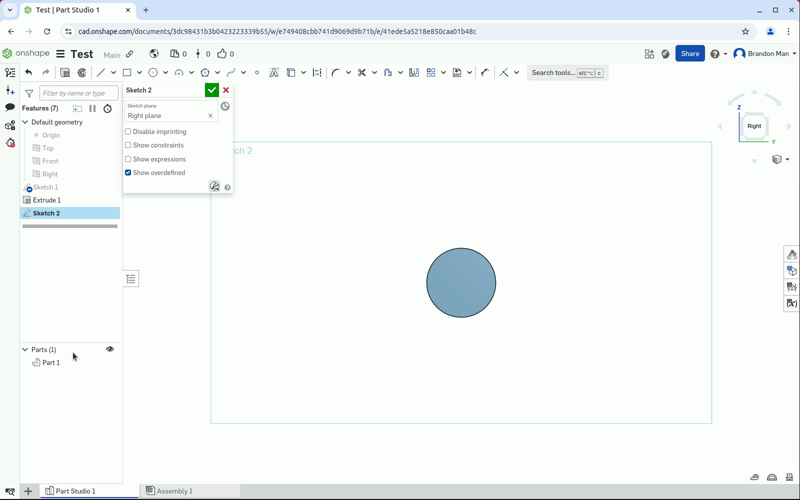
key(y)
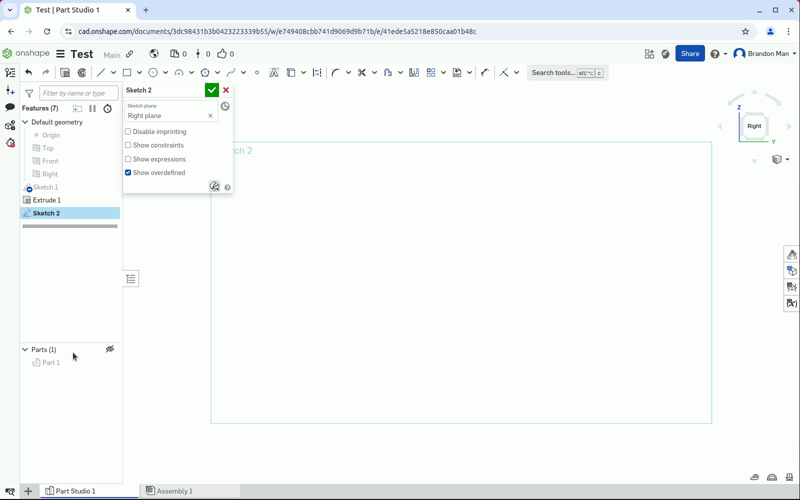
key(c)
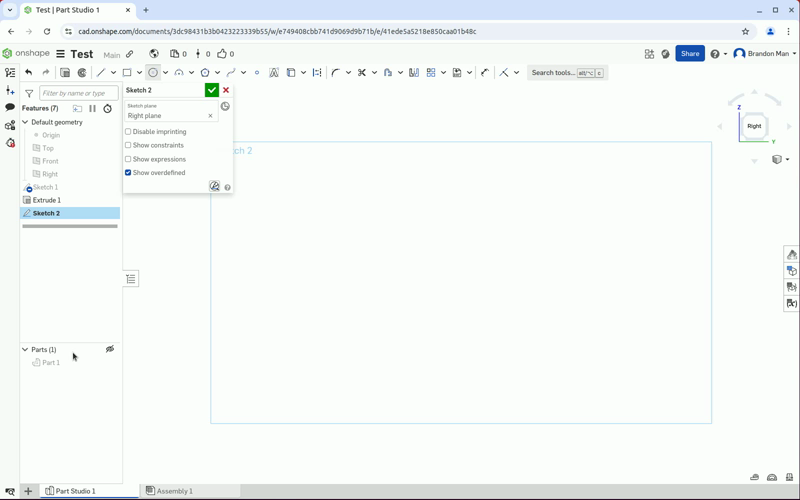
key_down(shift)
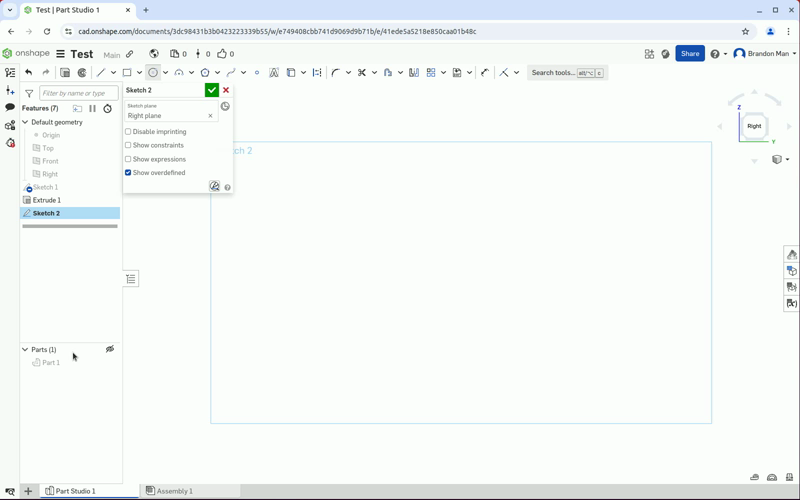
mouse_move(461, 282)
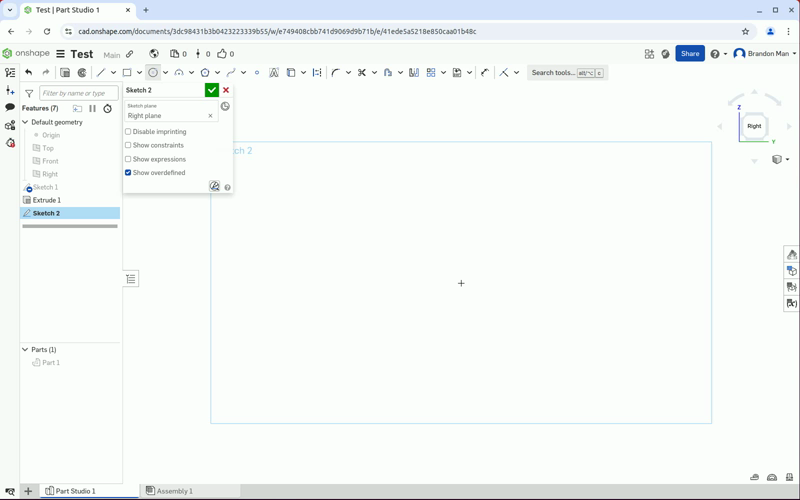
click(461, 282)
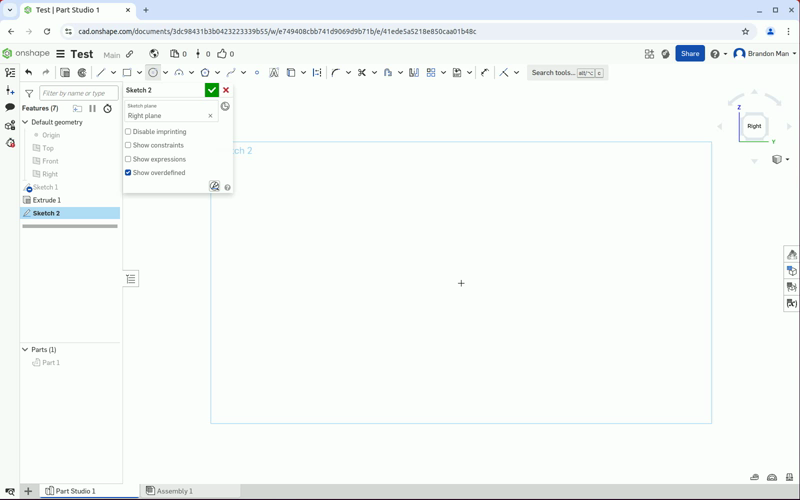
key_up(shift)
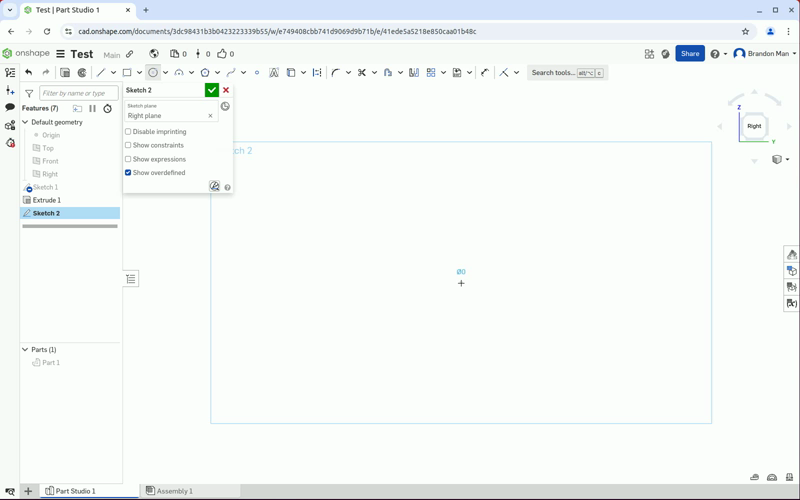
mouse_move(484, 282)
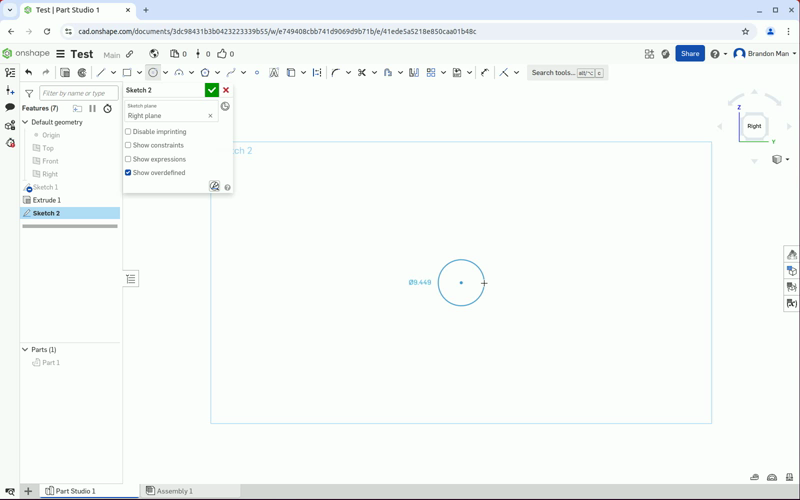
click(484, 282)
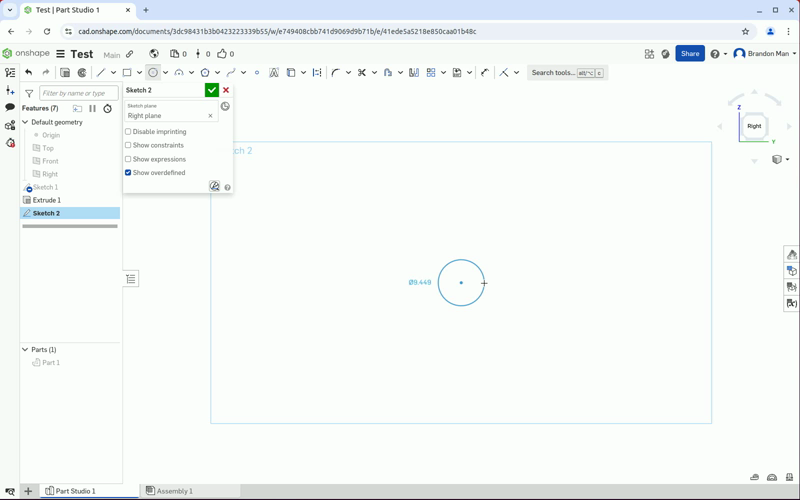
key(esc)
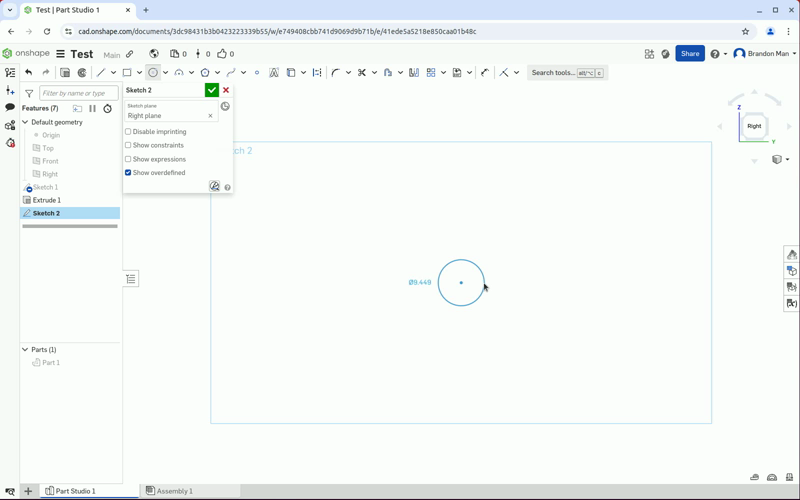
mouse_move(456, 280)
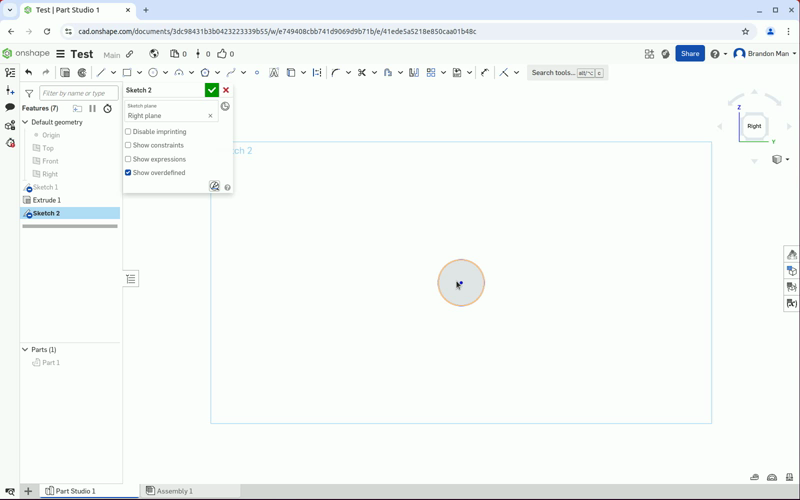
scroll(6)
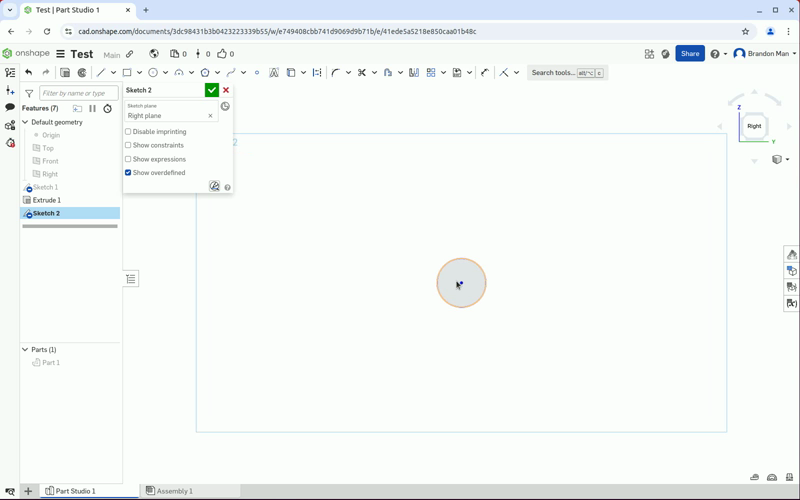
scroll(6)
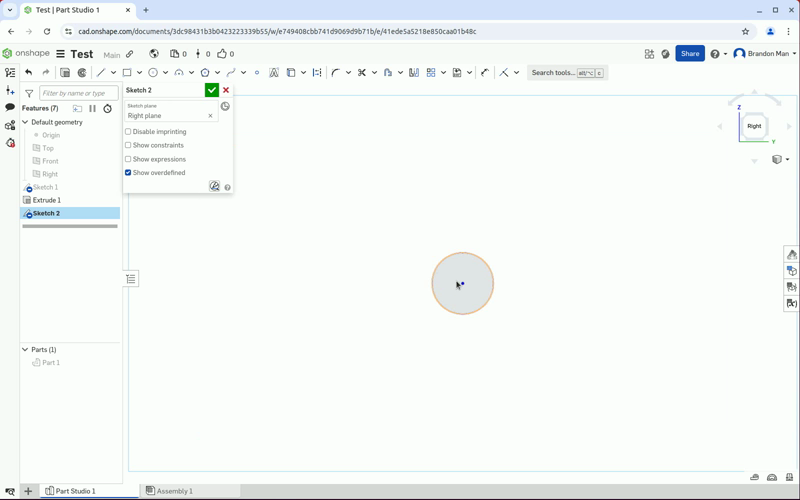
scroll(6)
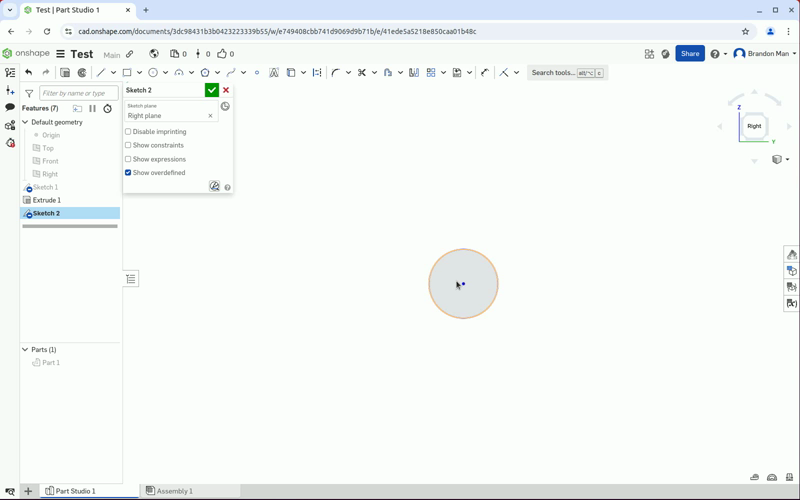
scroll(6)
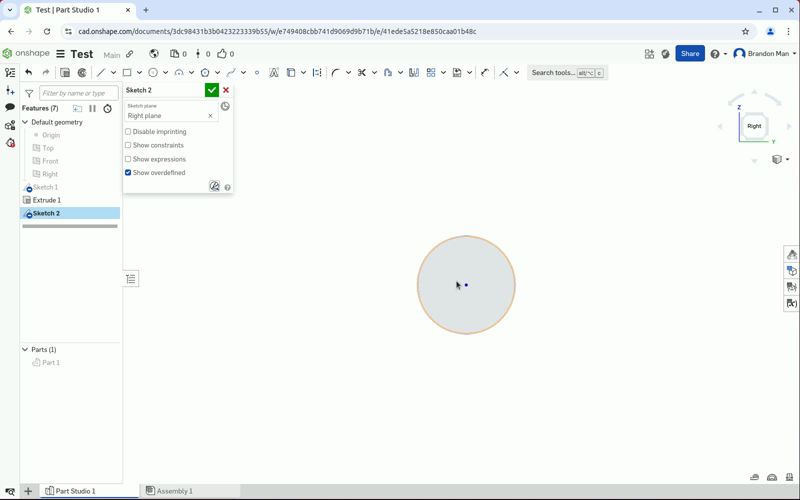
scroll(6)
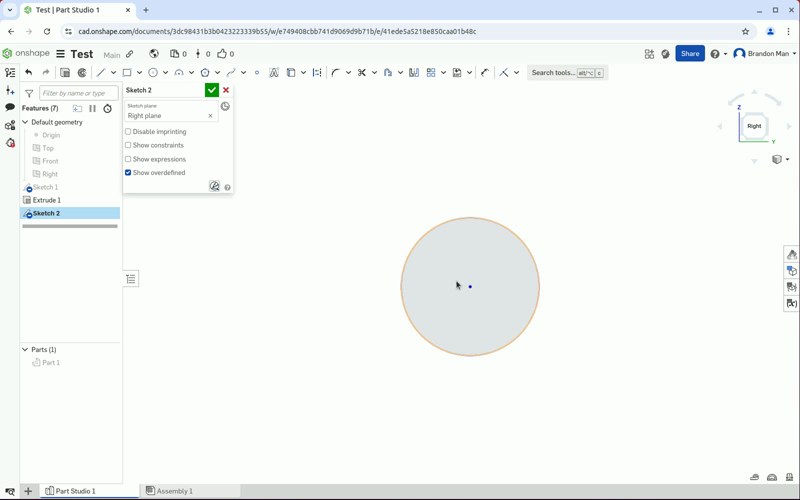
scroll(6)
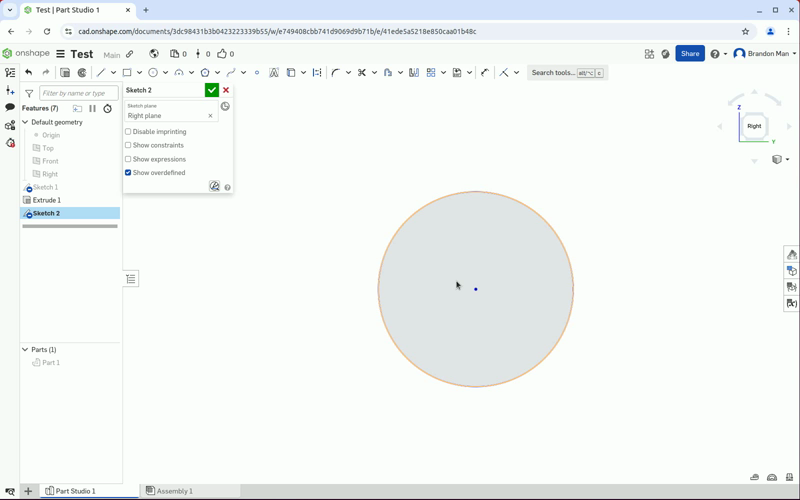
scroll(6)
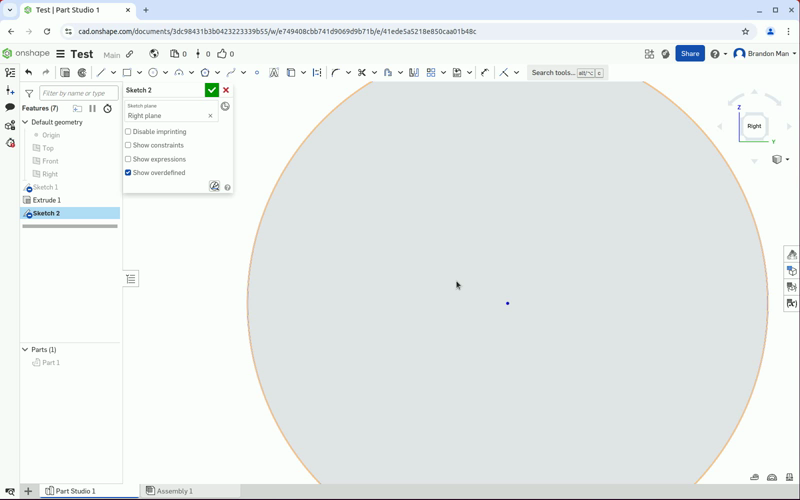
click(456, 280)
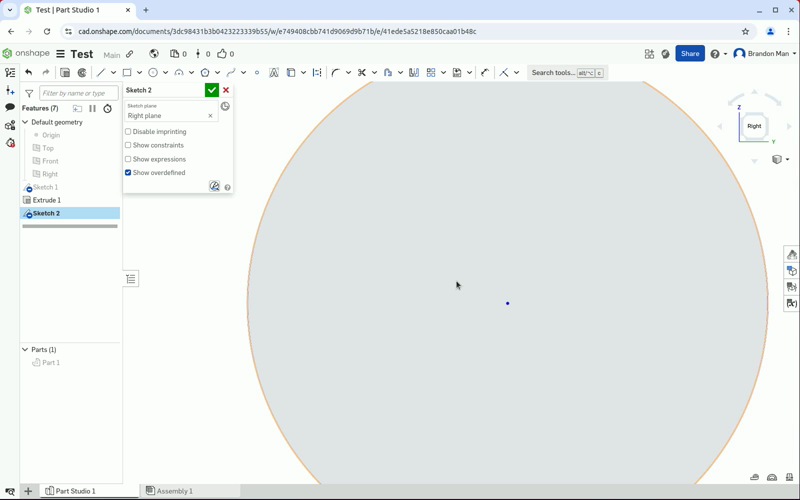
scroll(-6)
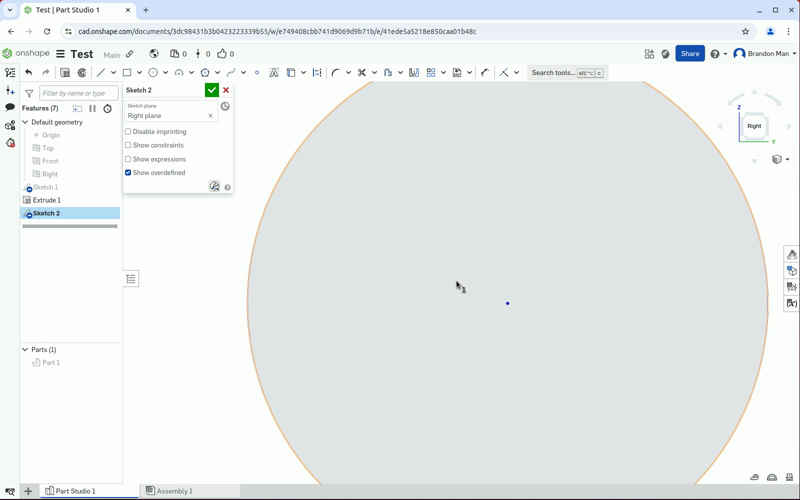
scroll(-6)
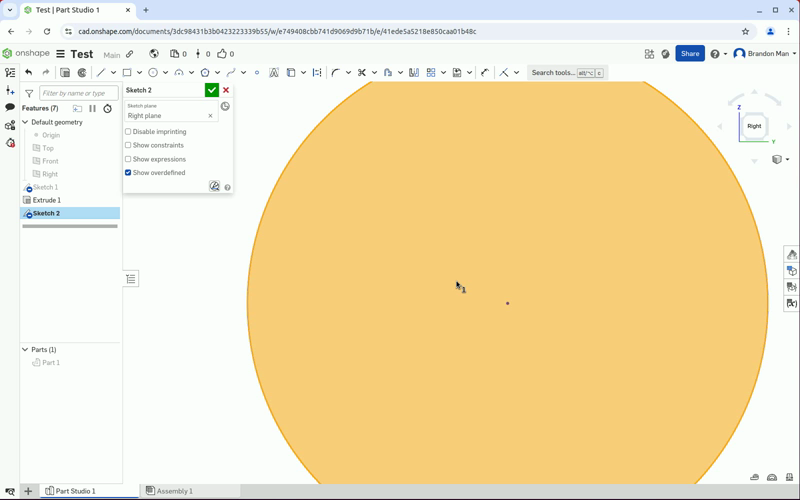
scroll(-6)
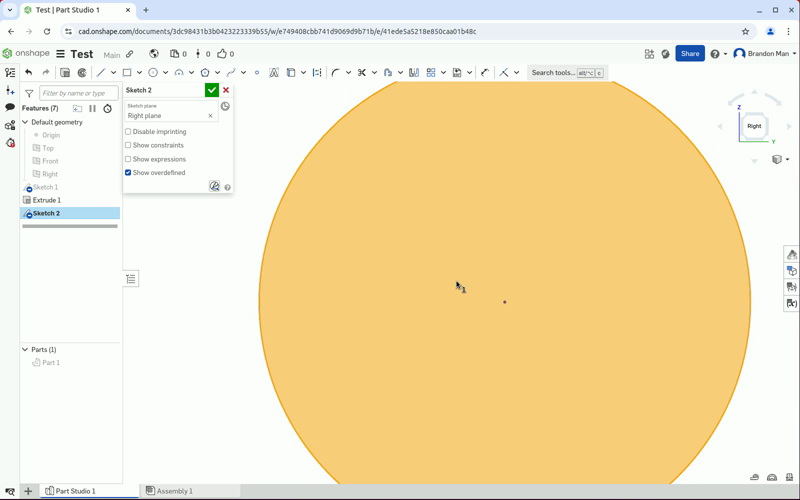
scroll(-6)
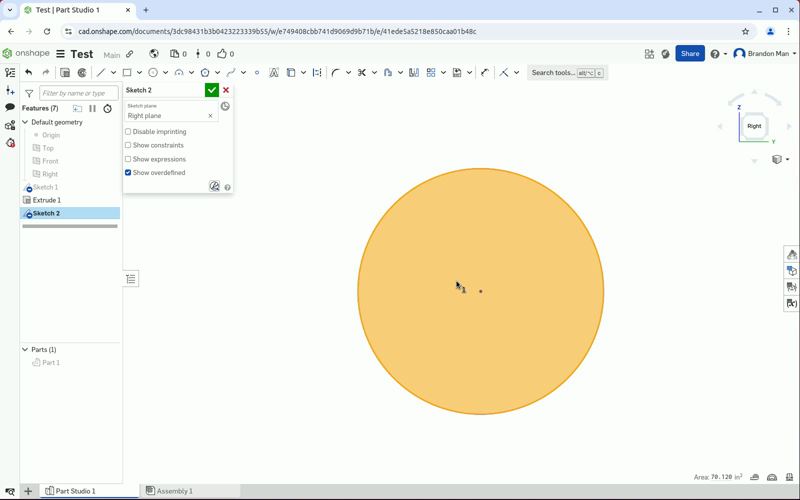
scroll(-6)
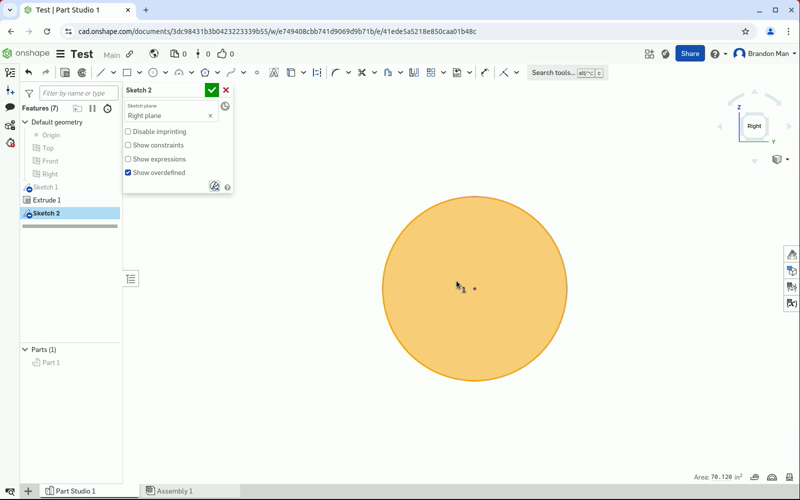
scroll(-6)
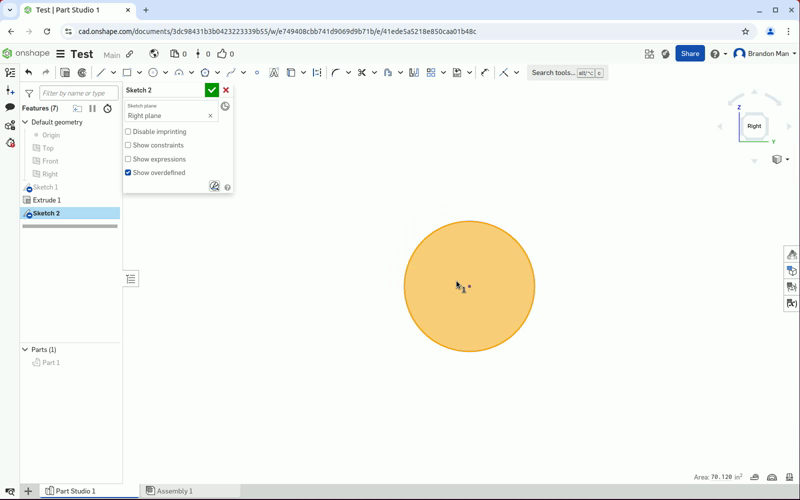
scroll(-6)
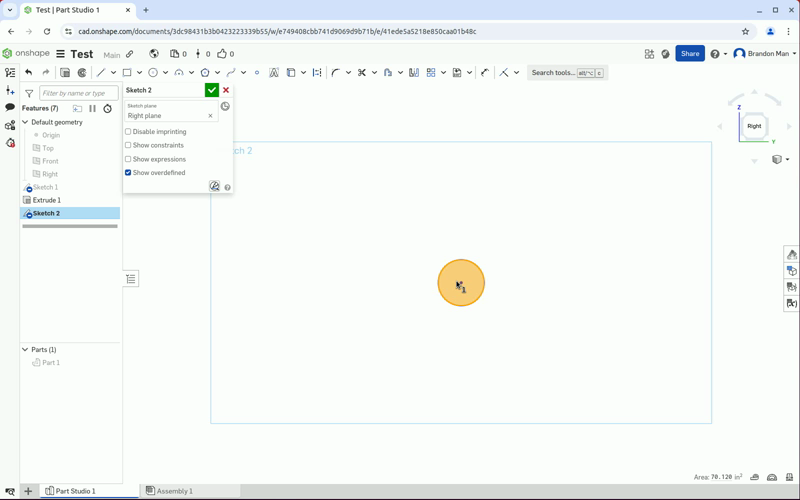
mouse_move(73, 352)
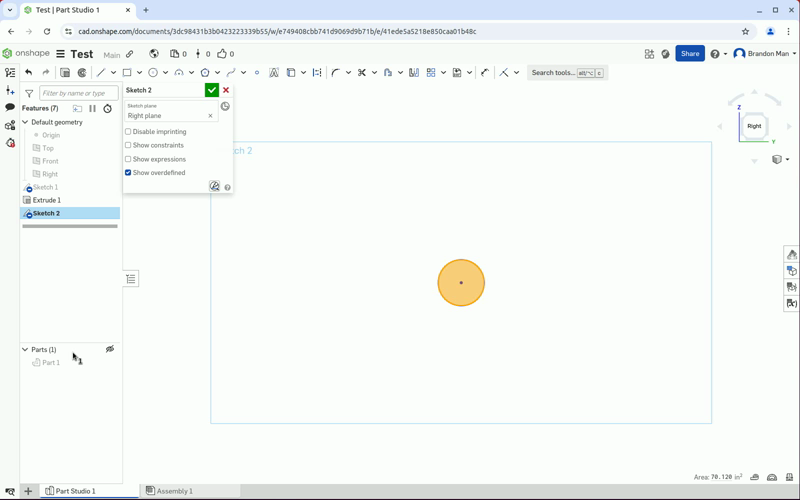
key(shift+y)
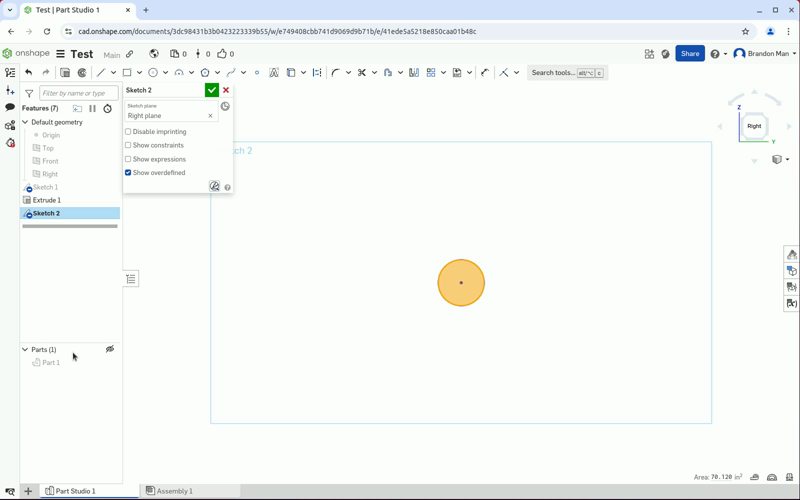
key(shift+e)
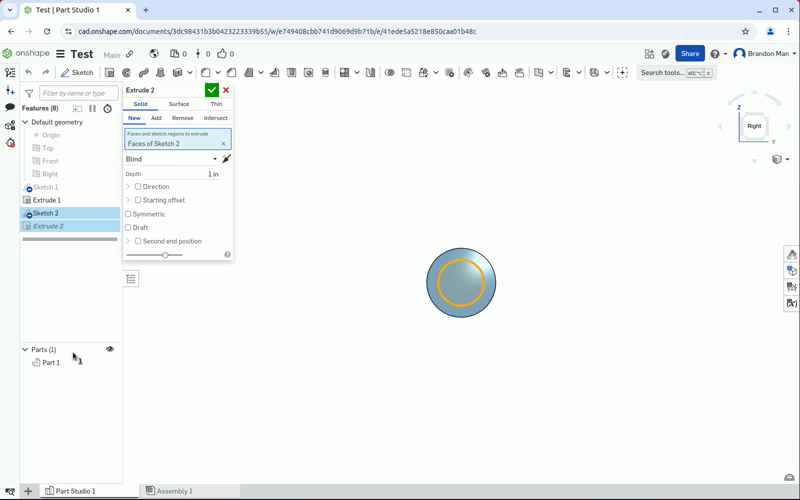
mouse_move(143, 106)
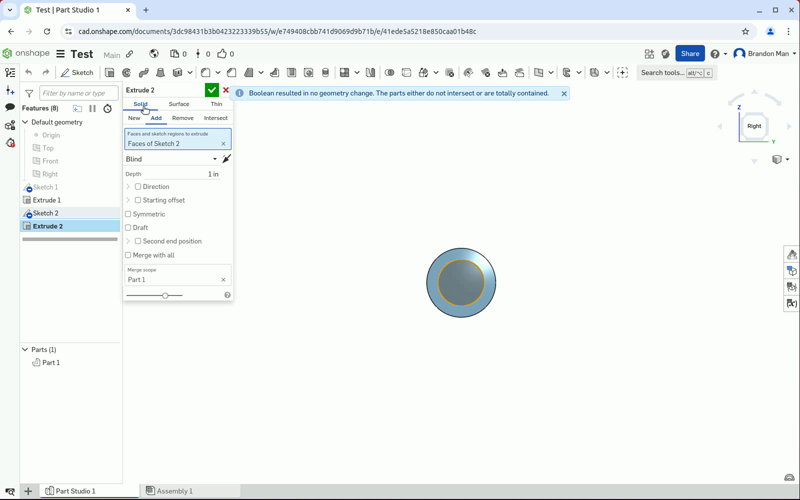
click(143, 106)
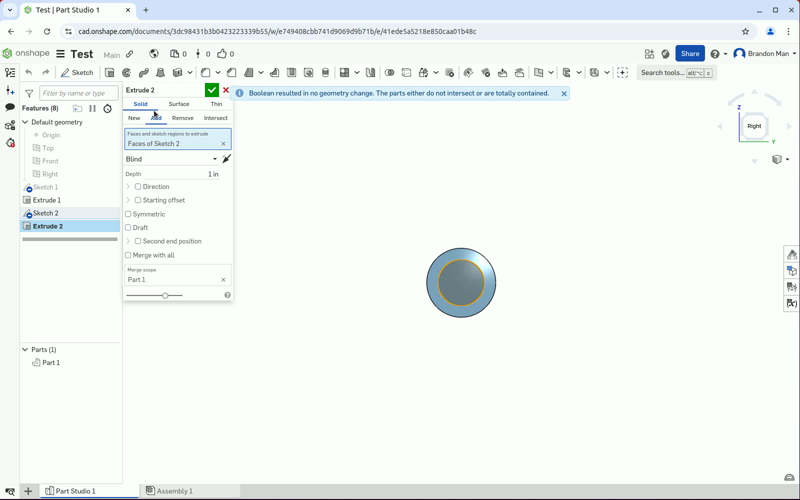
mouse_move(186, 120)
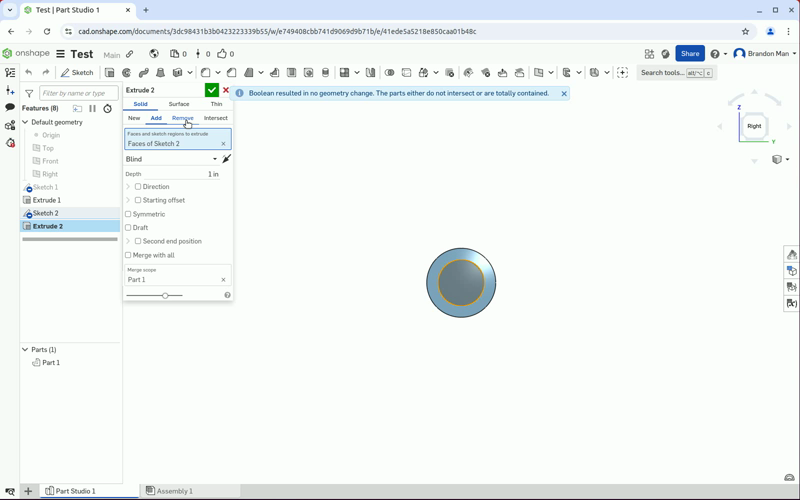
click(186, 120)
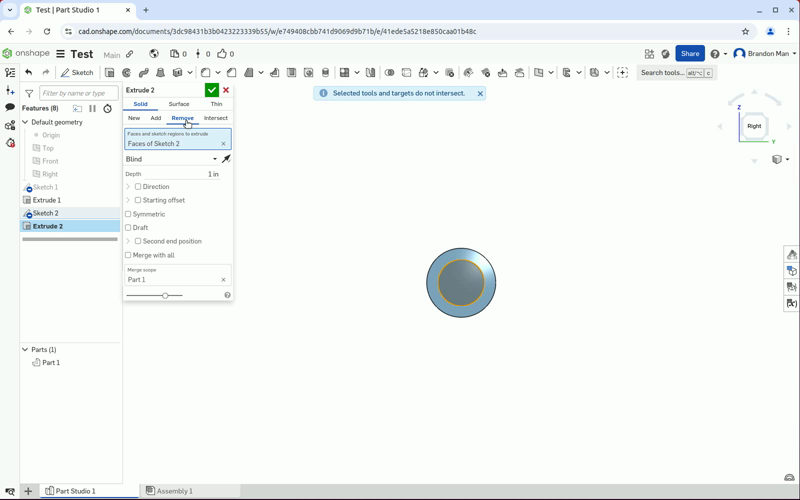
key(tab, 4)
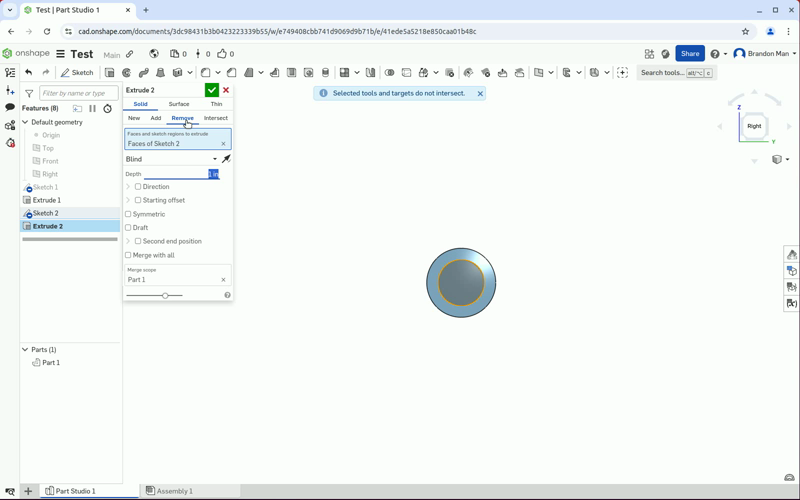
text(-23.108)
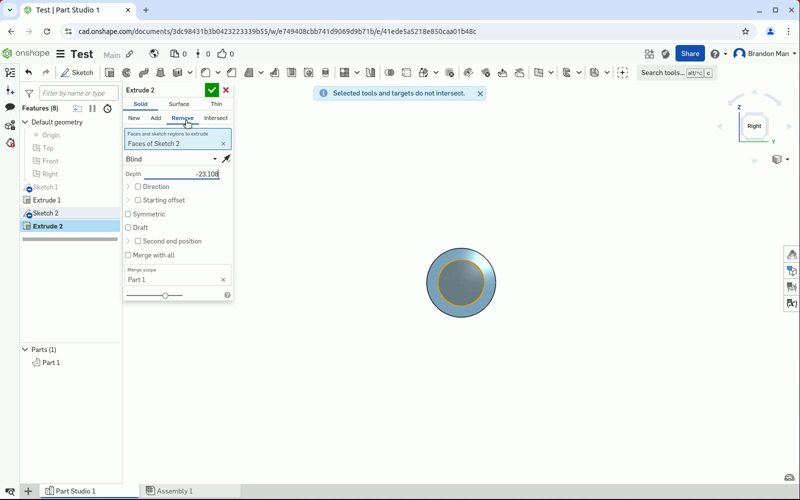
key(tab, 6)
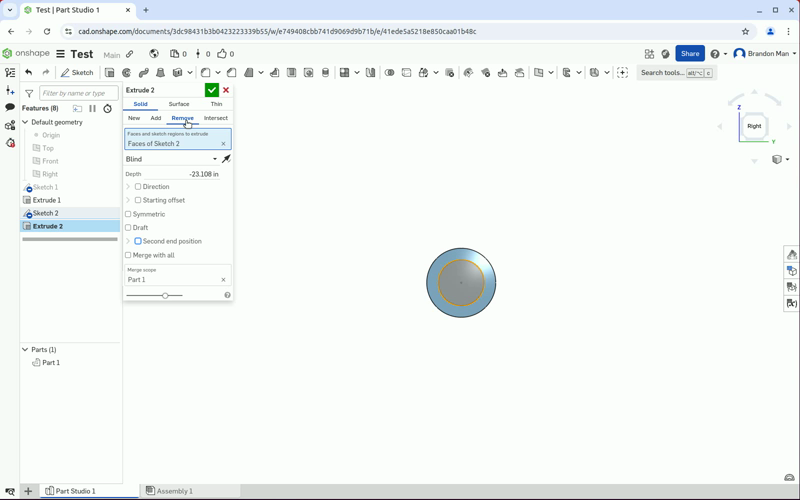
key(space)
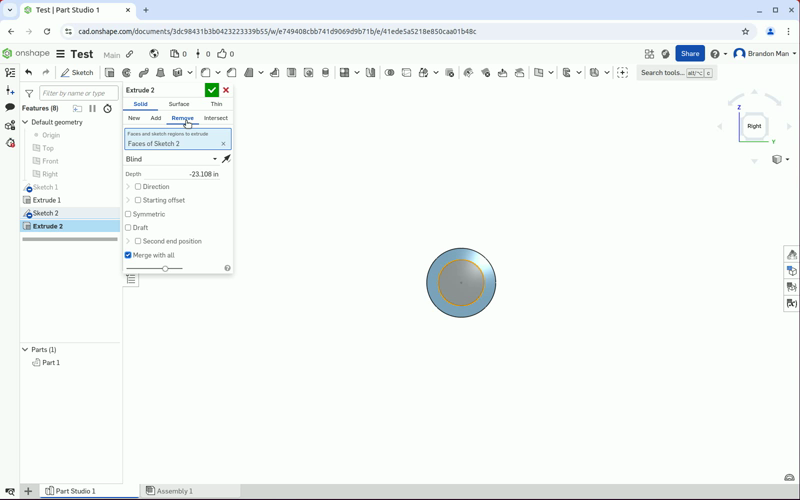
key(enter)
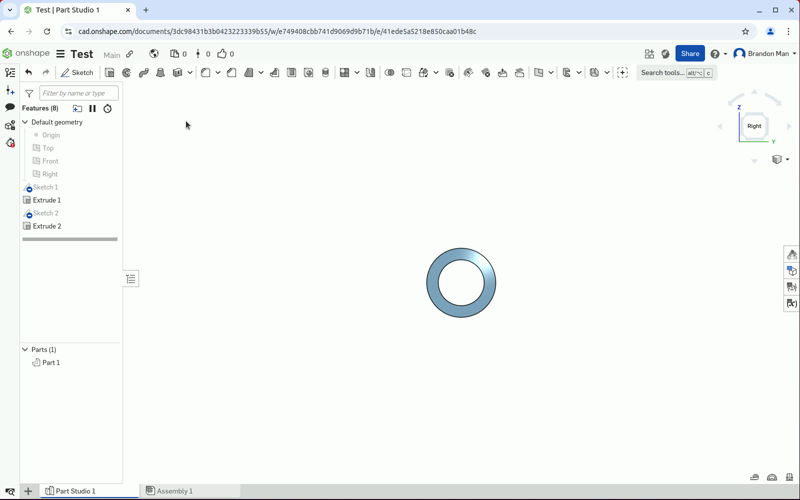
key(shift+h)
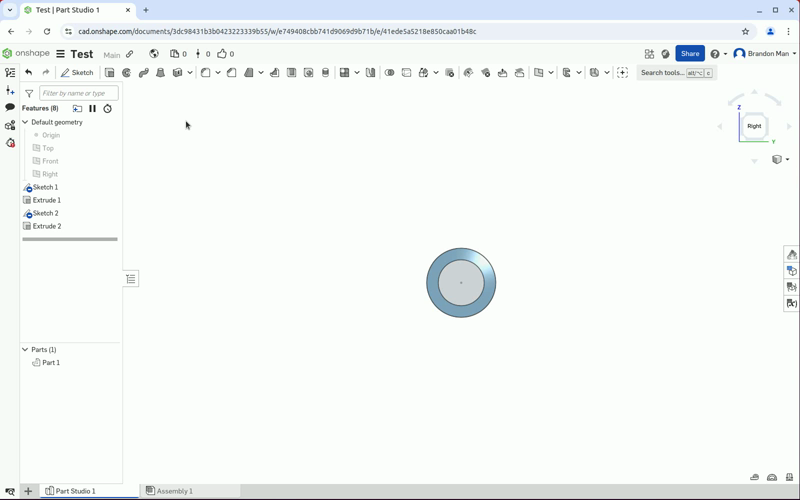
key(shift+h)
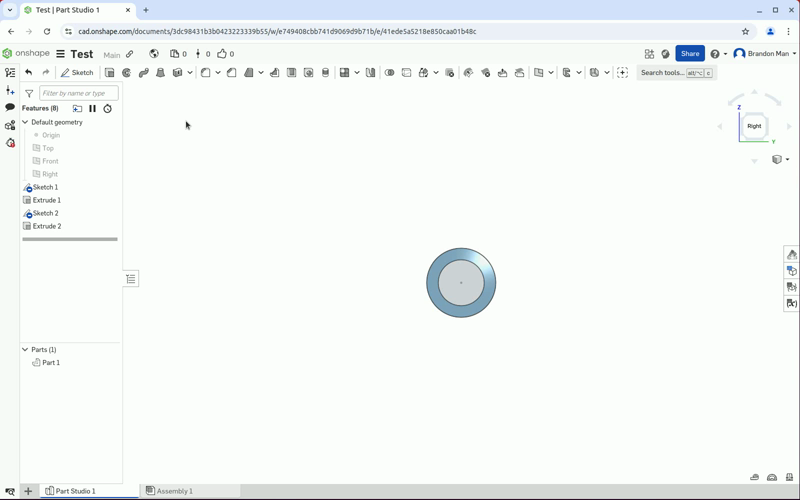
key(shift+7)
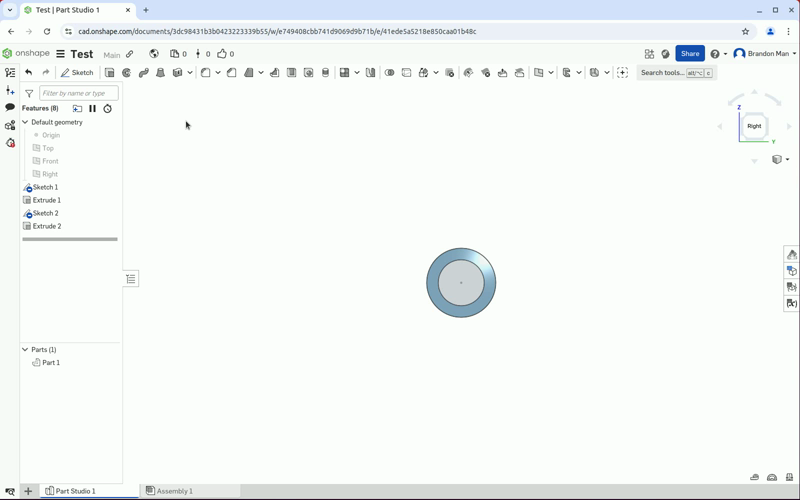
key(right, 2)
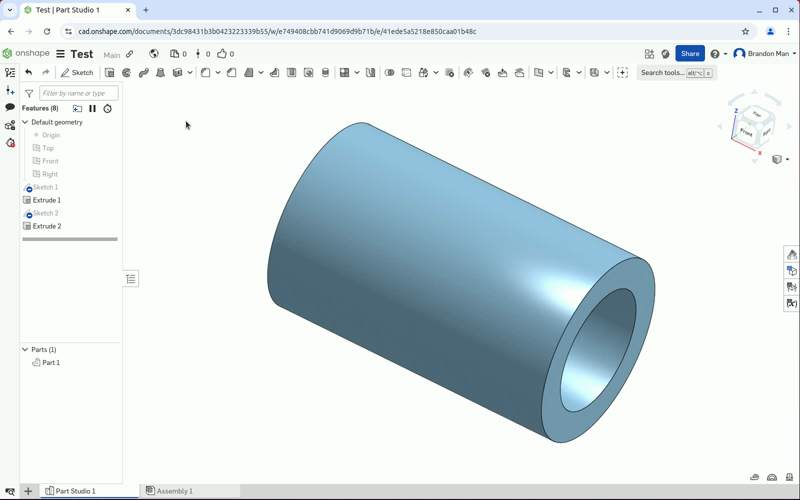
key(down, 2)
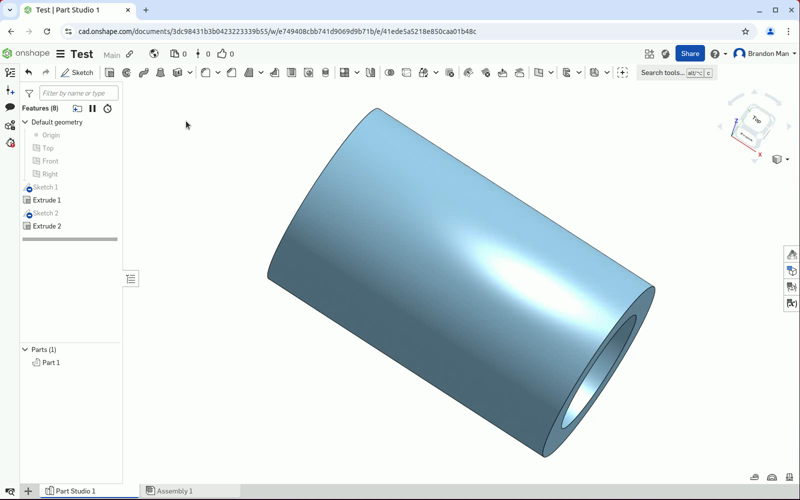
key(up, 2)
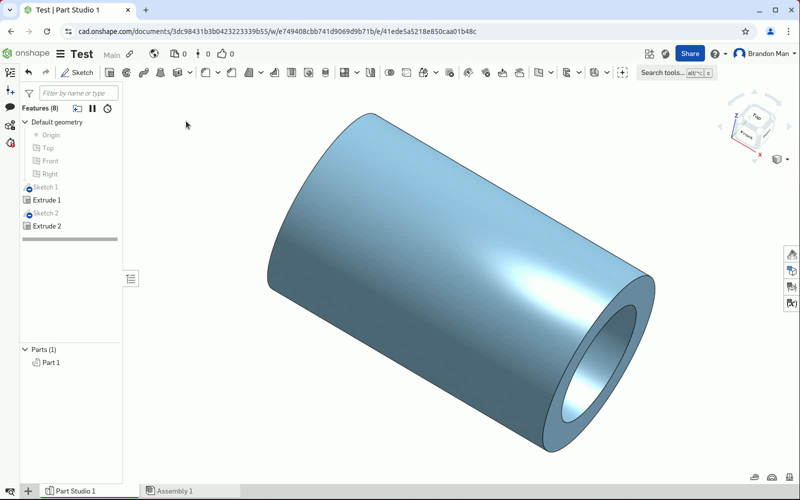
key(left, 2)
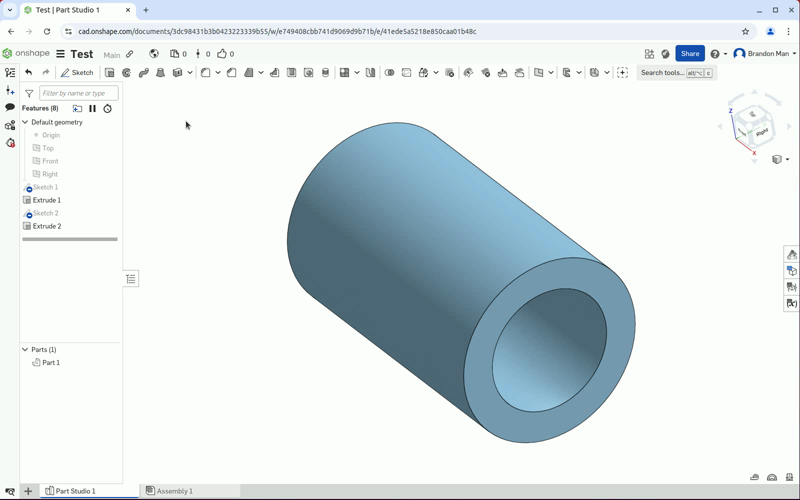
mouse_move(73, 189)
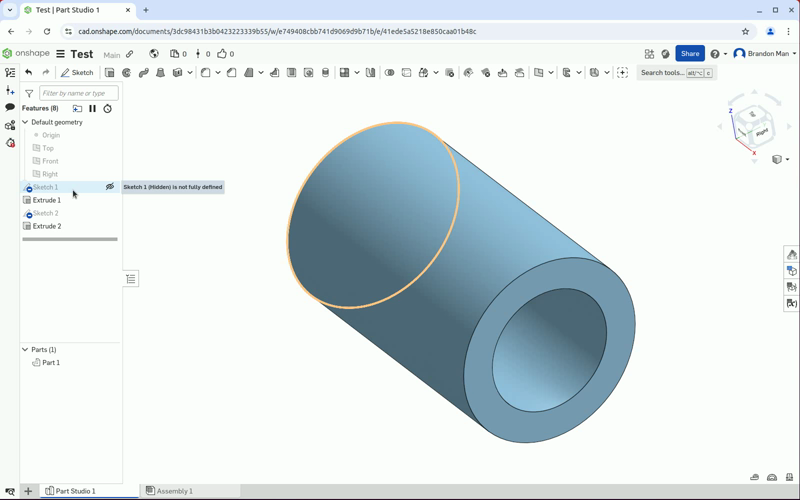
click(73, 189)